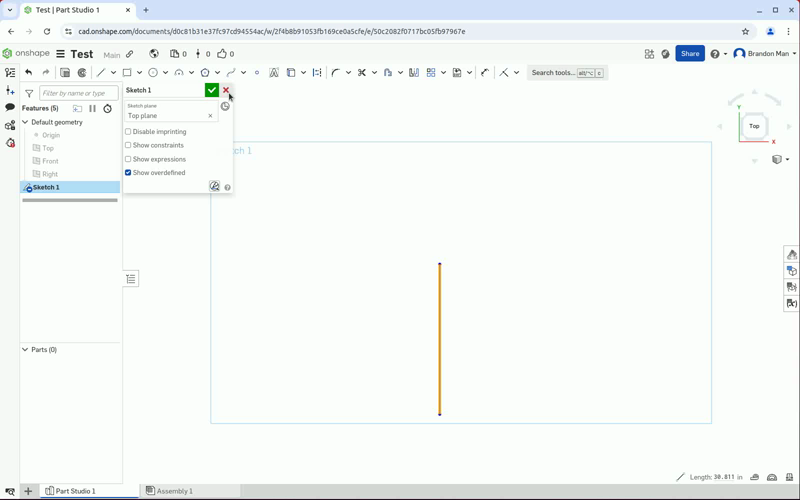
key(shift+h)
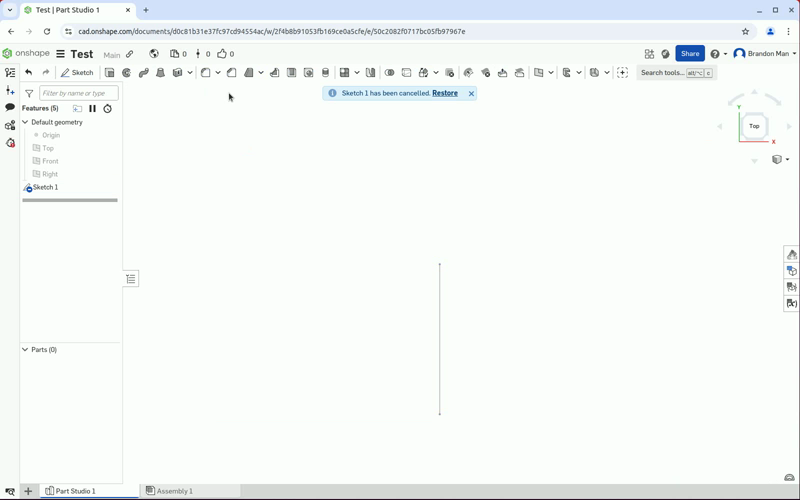
key(shift+s)
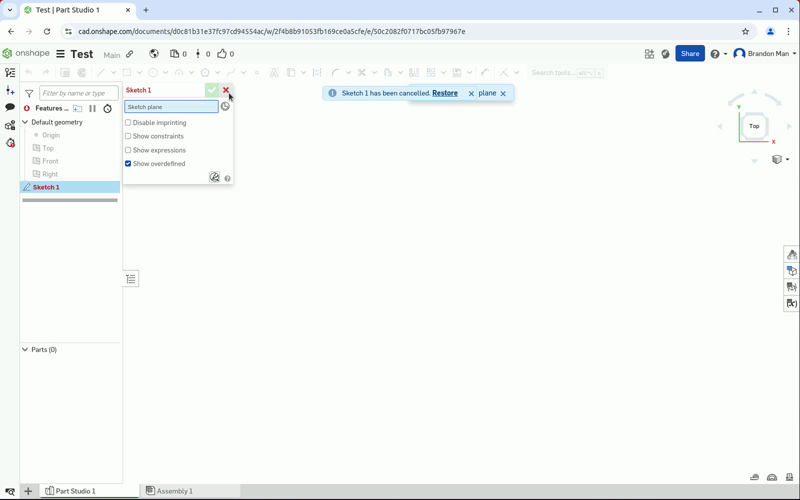
mouse_move(73, 150)
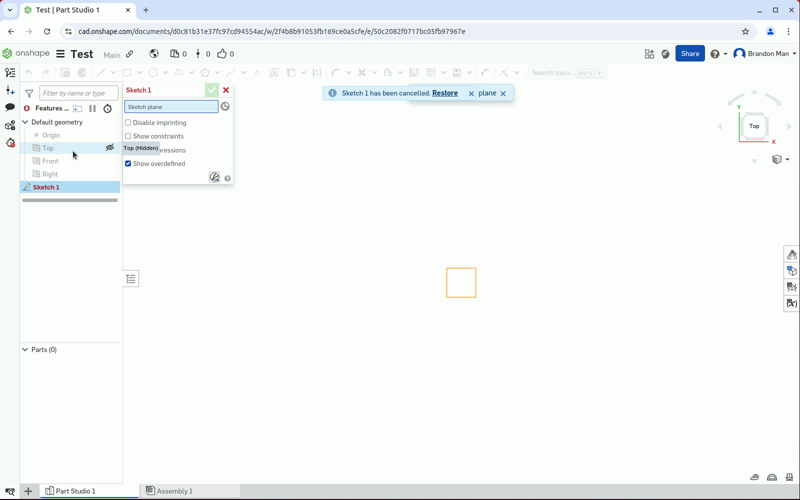
click(73, 150)
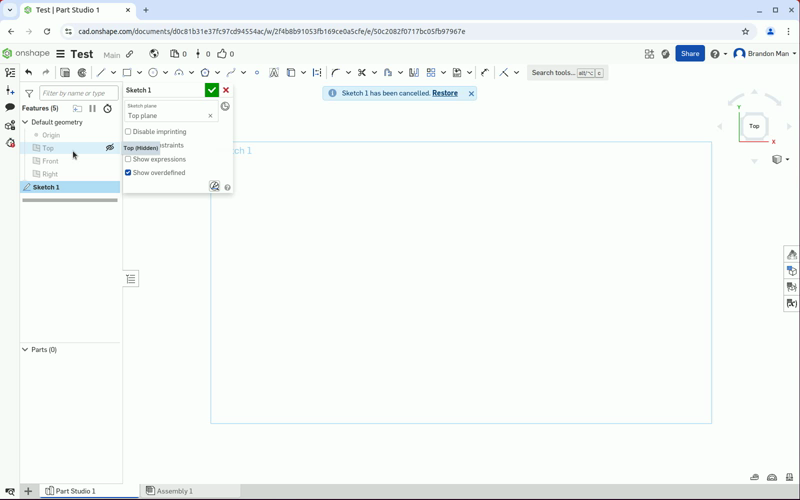
mouse_move(73, 352)
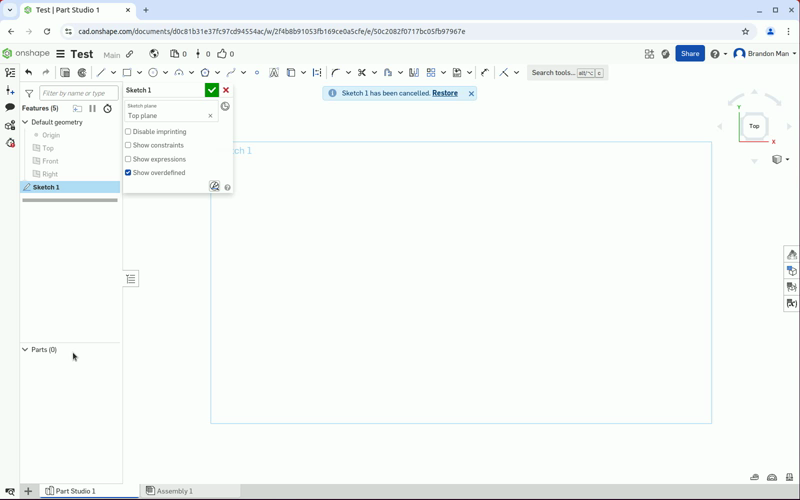
key(y)
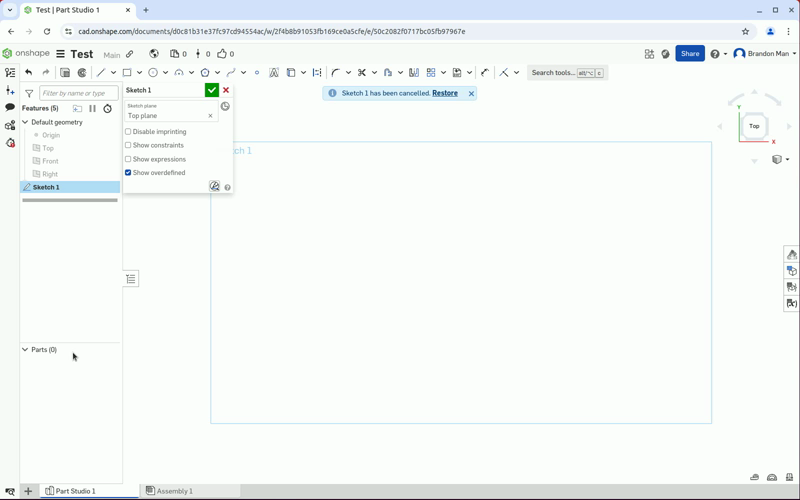
key(l)
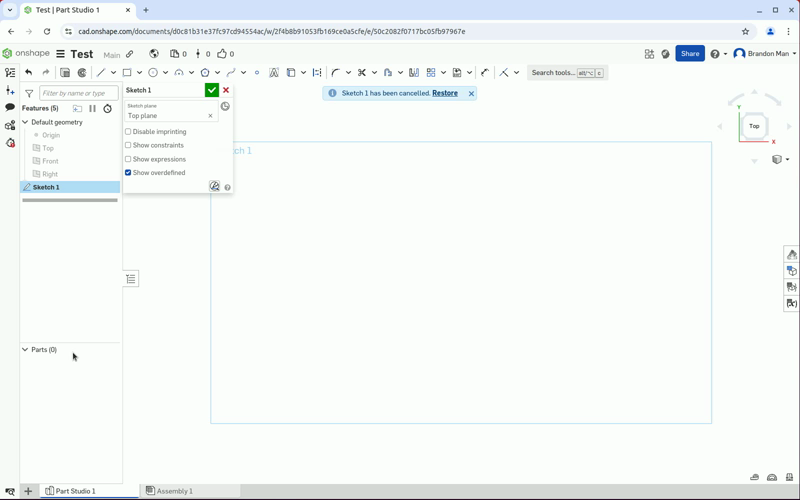
key_down(shift)
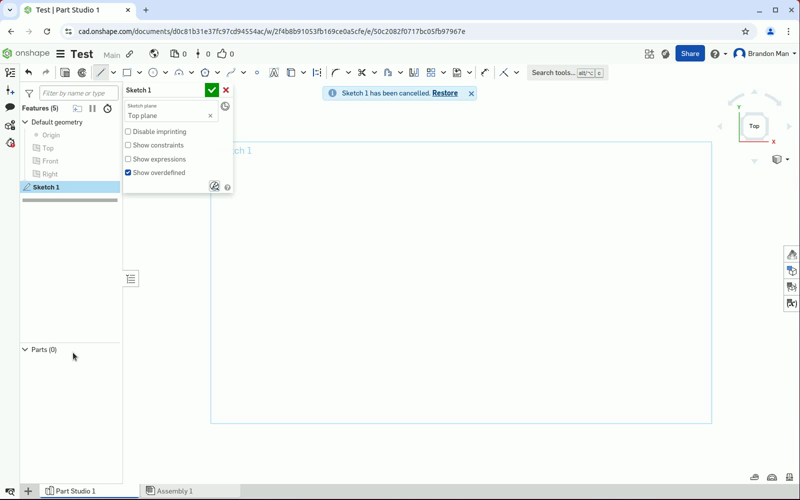
mouse_move(348, 369)
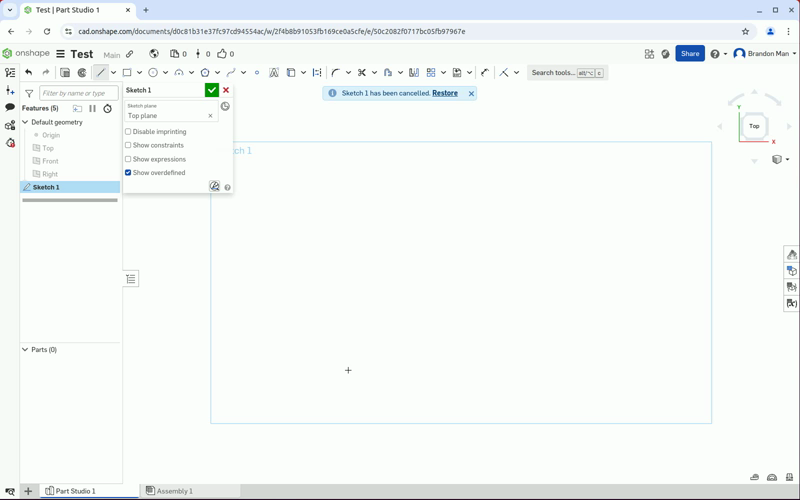
click(348, 369)
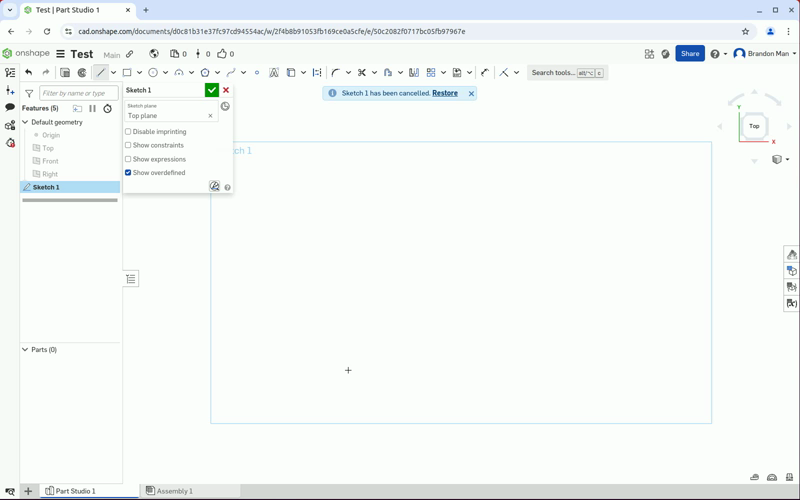
key_up(shift)
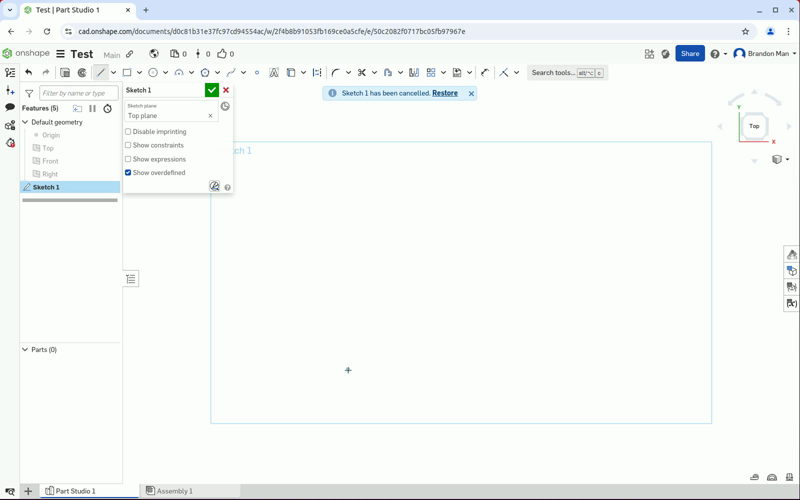
key_down(shift)
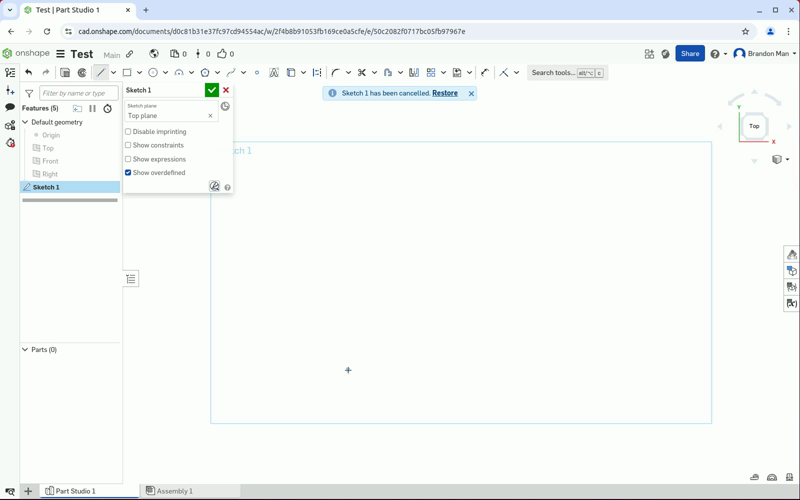
mouse_move(459, 369)
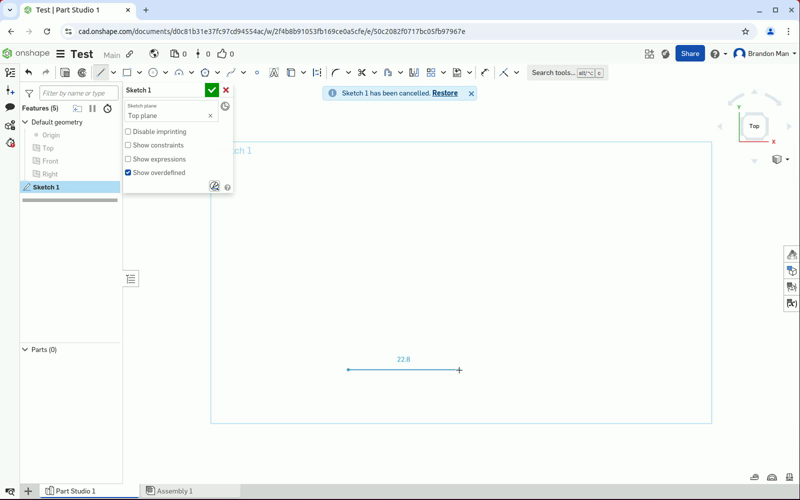
click(459, 369)
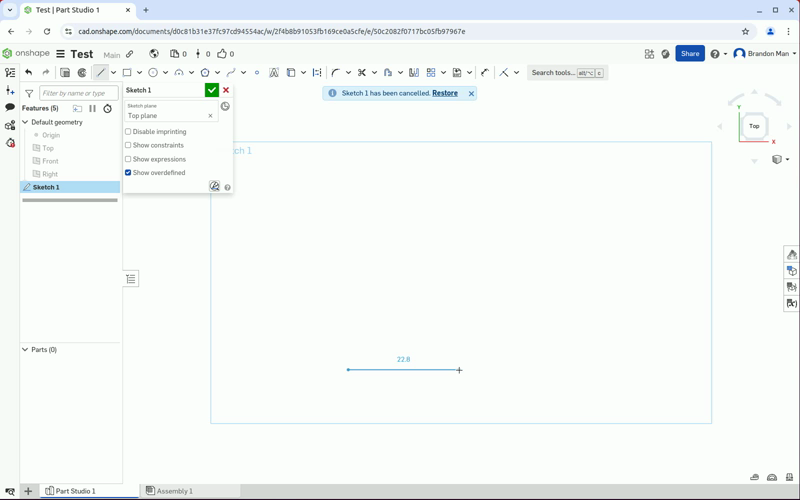
key_up(shift)
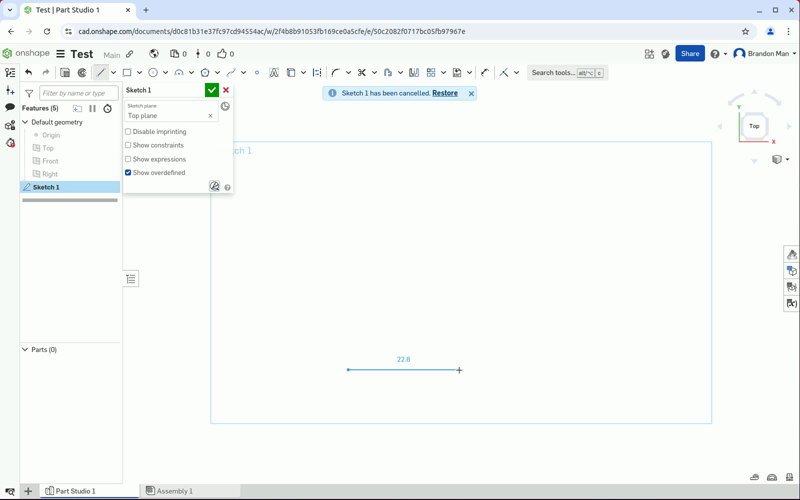
key(esc)
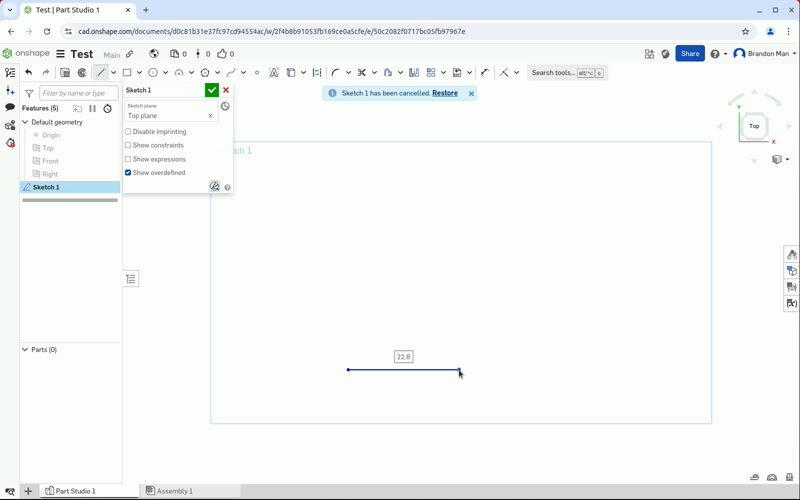
key(a)
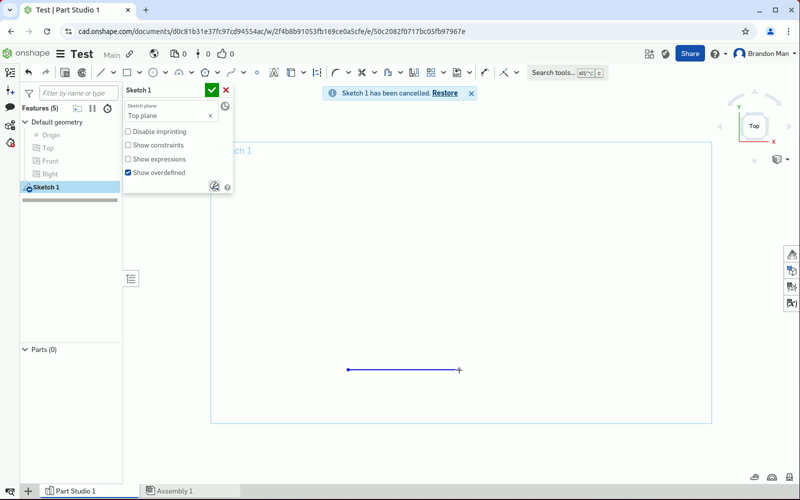
mouse_move(459, 369)
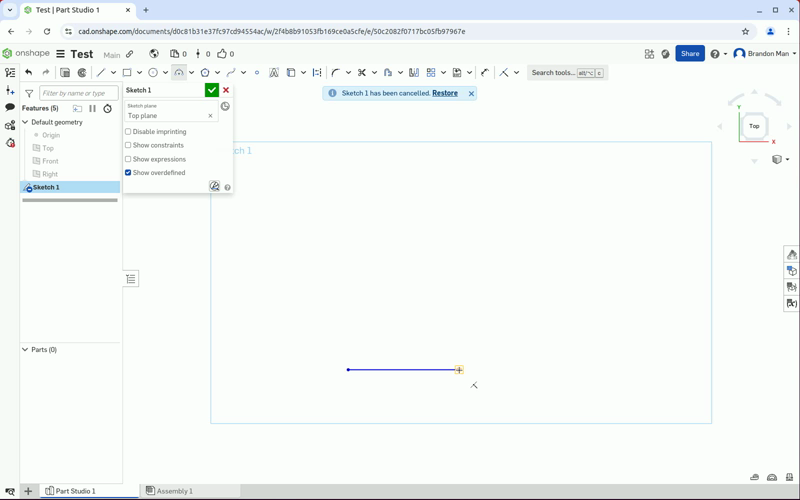
click(459, 369)
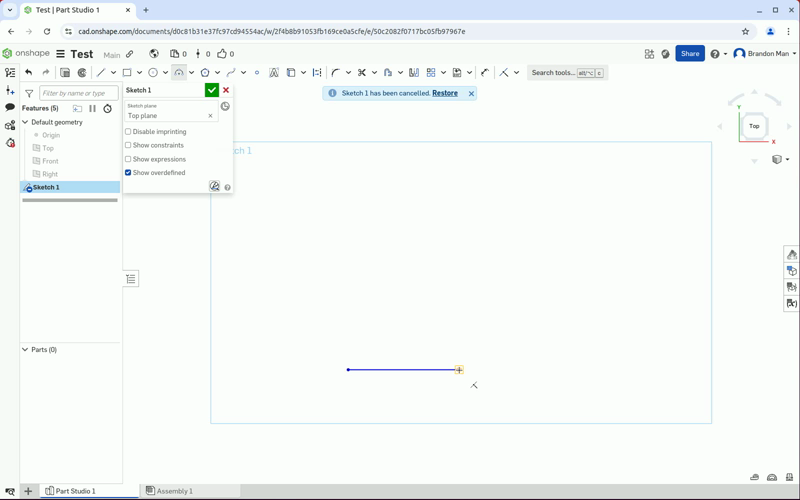
key_down(shift)
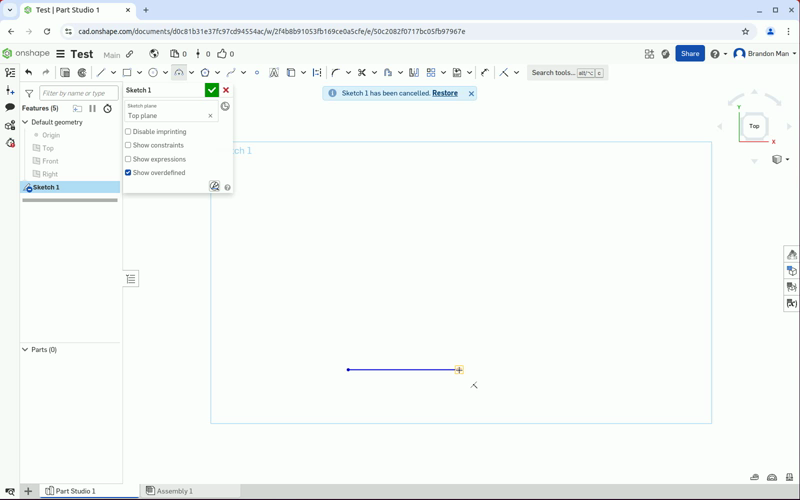
mouse_move(459, 196)
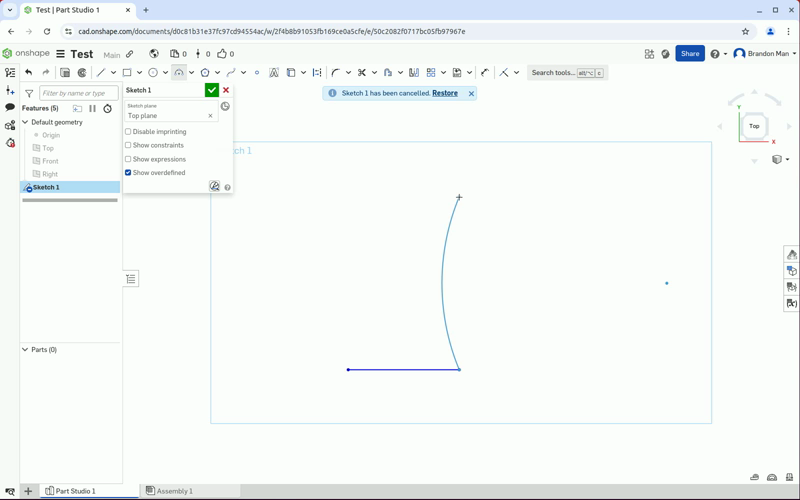
click(459, 196)
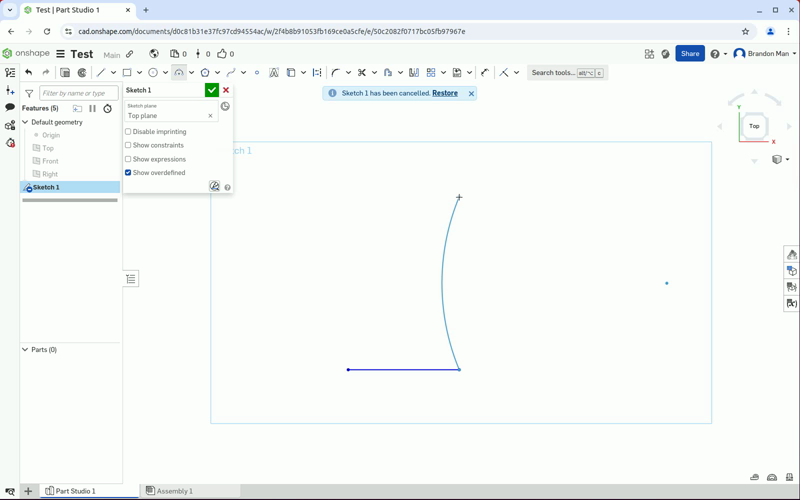
mouse_move(372, 283)
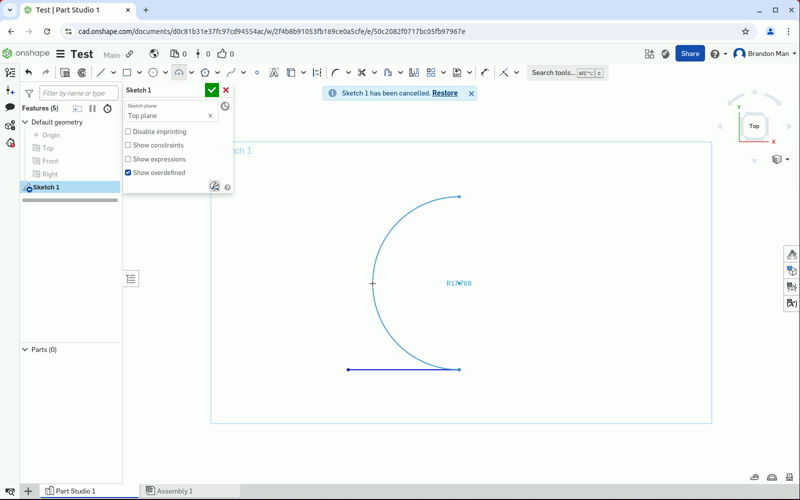
click(372, 283)
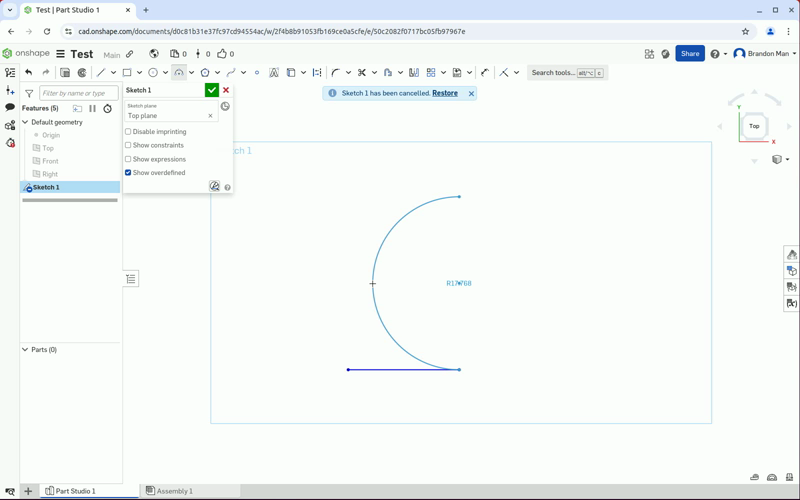
key_up(shift)
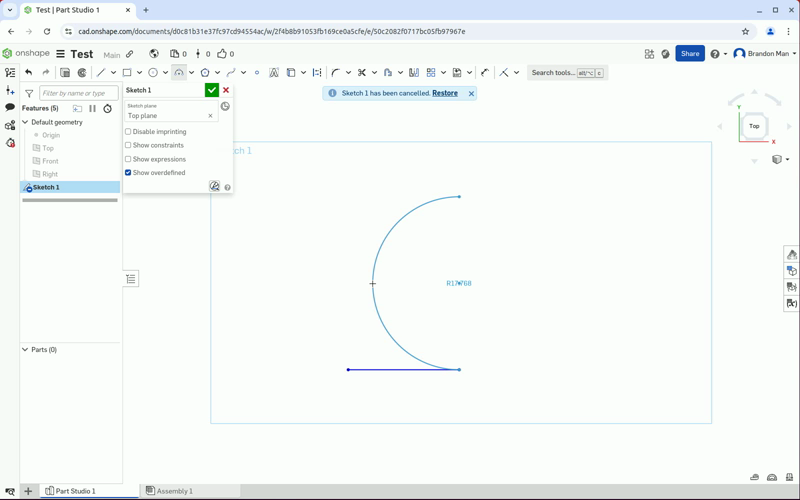
key(esc)
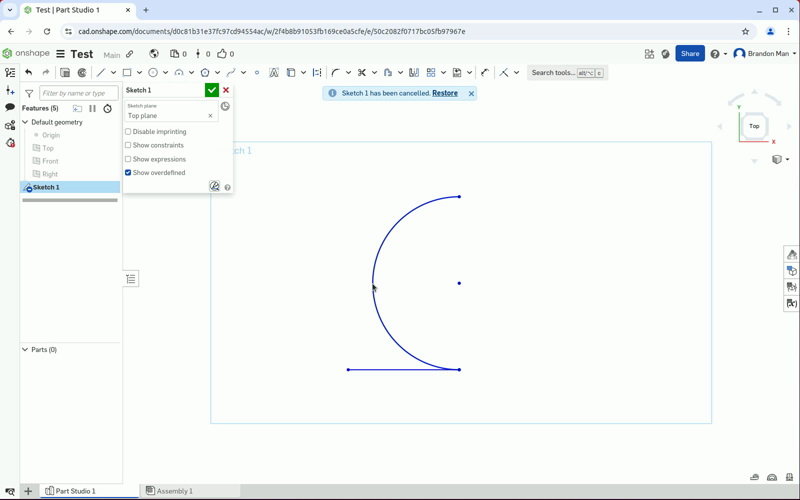
key(l)
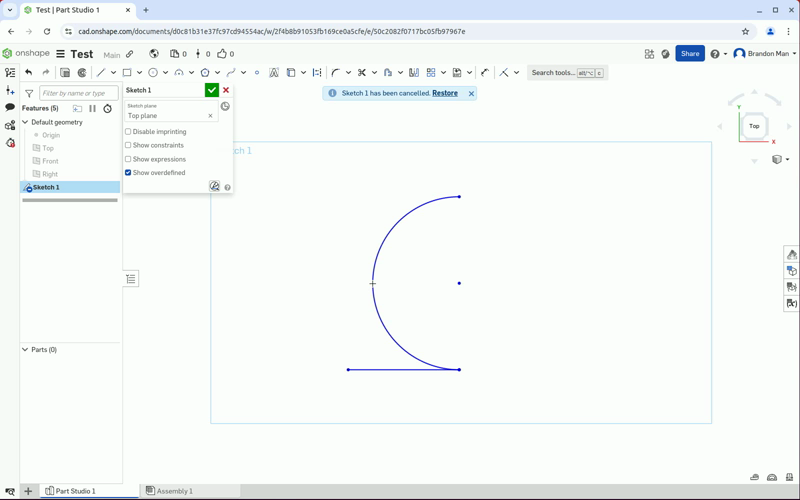
mouse_move(459, 196)
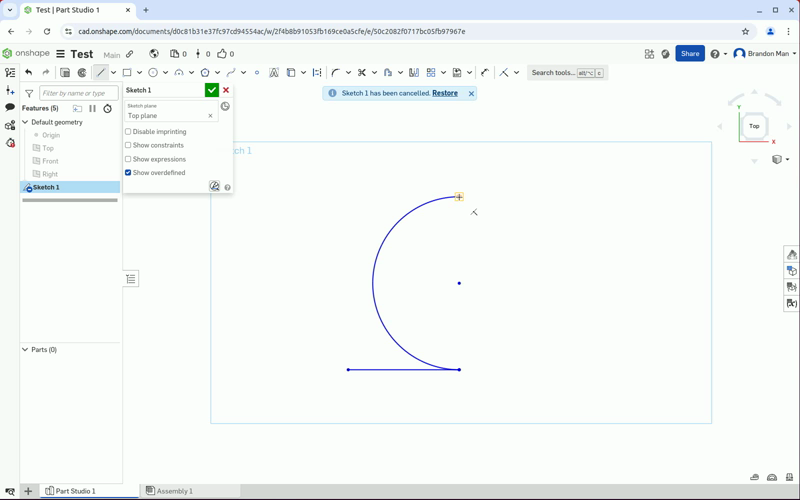
click(459, 196)
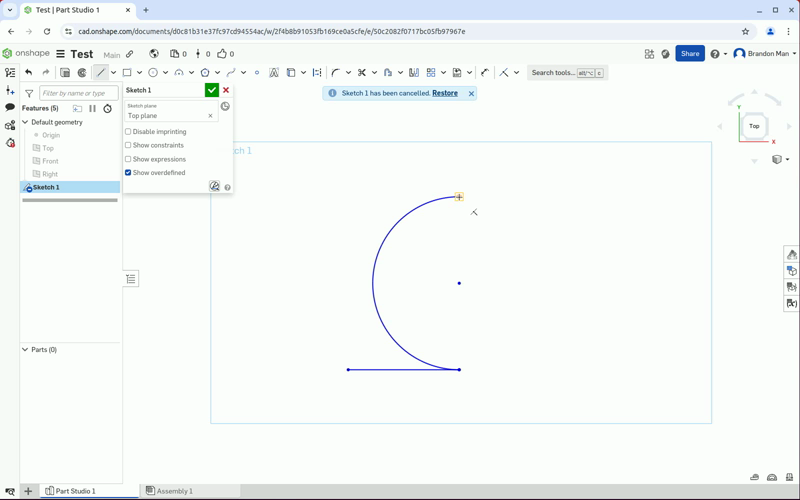
key_down(shift)
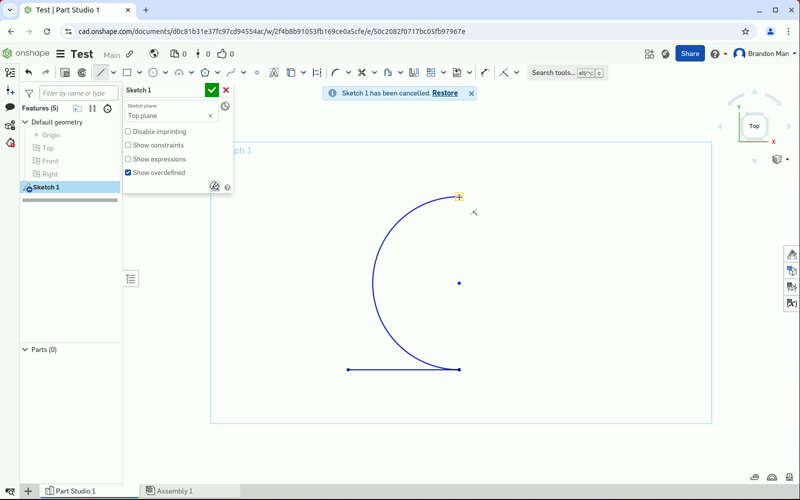
mouse_move(348, 196)
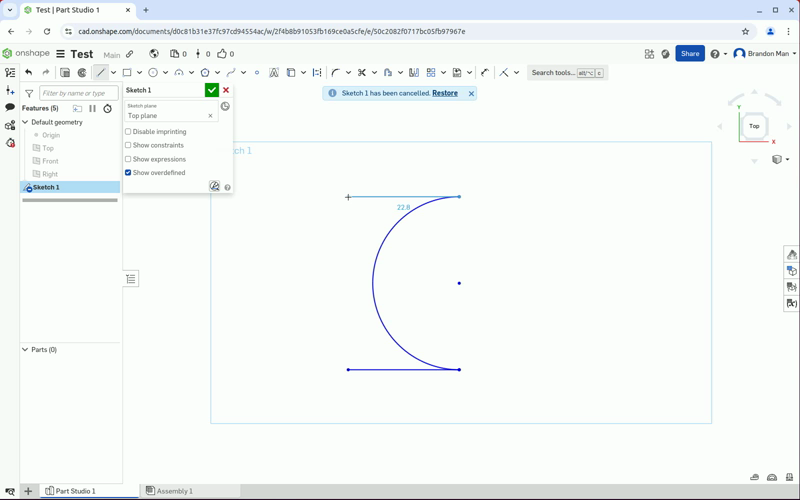
click(348, 196)
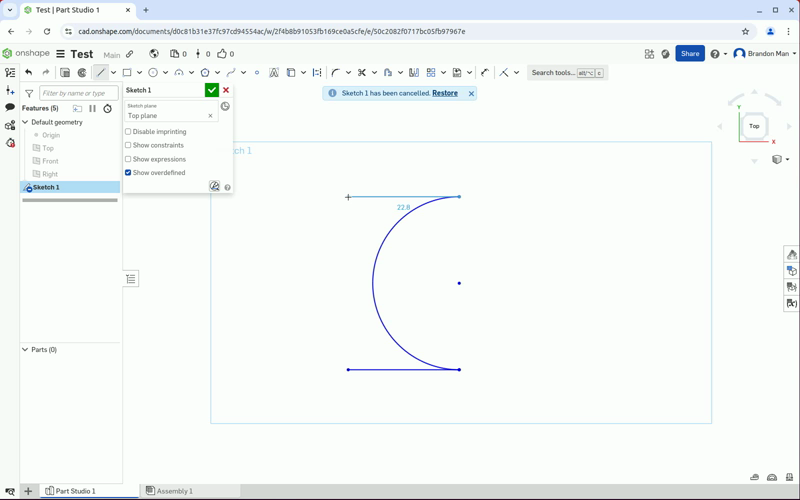
key_up(shift)
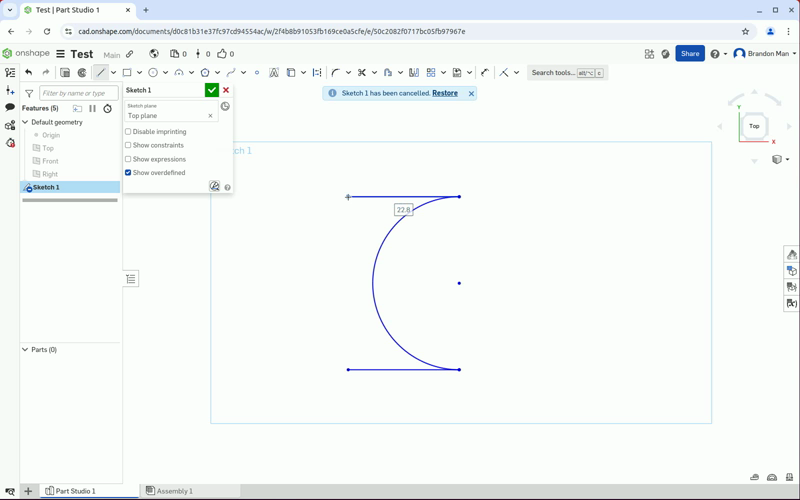
key_down(shift)
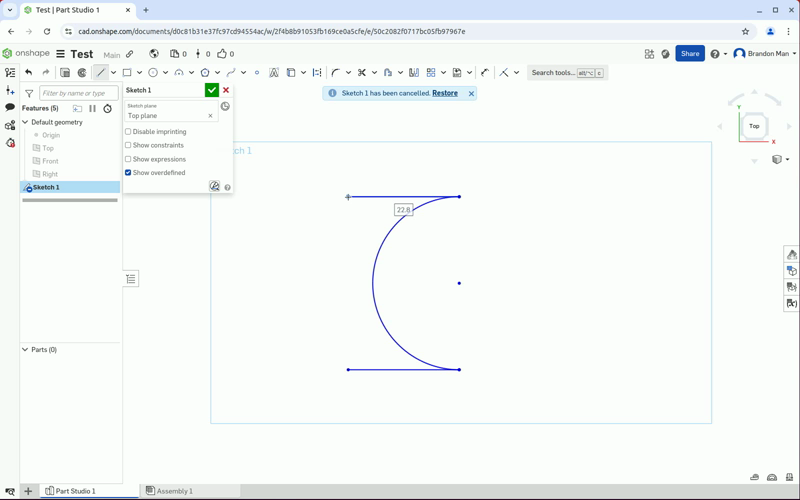
mouse_move(348, 369)
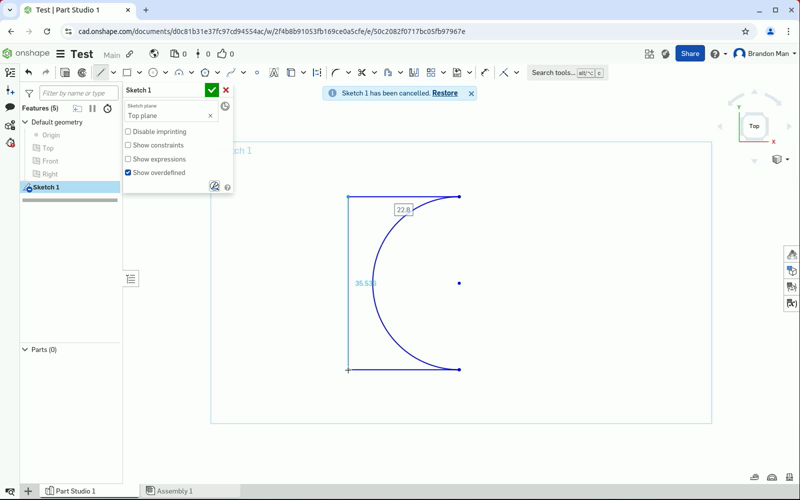
key_up(shift)
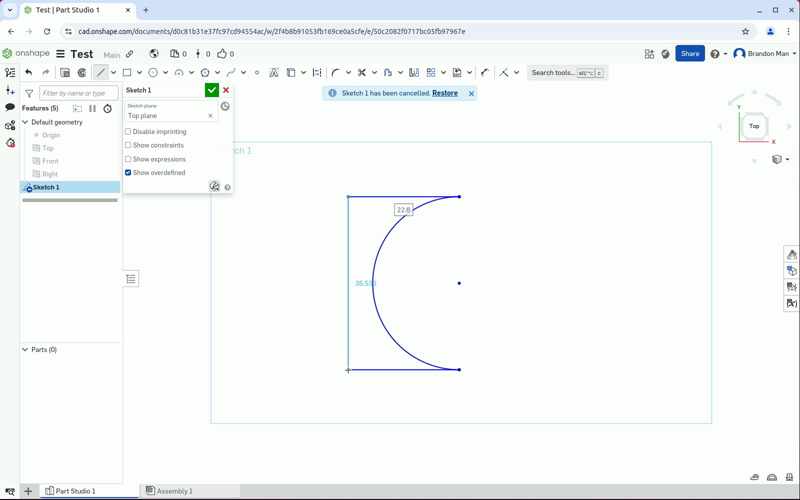
click(348, 369)
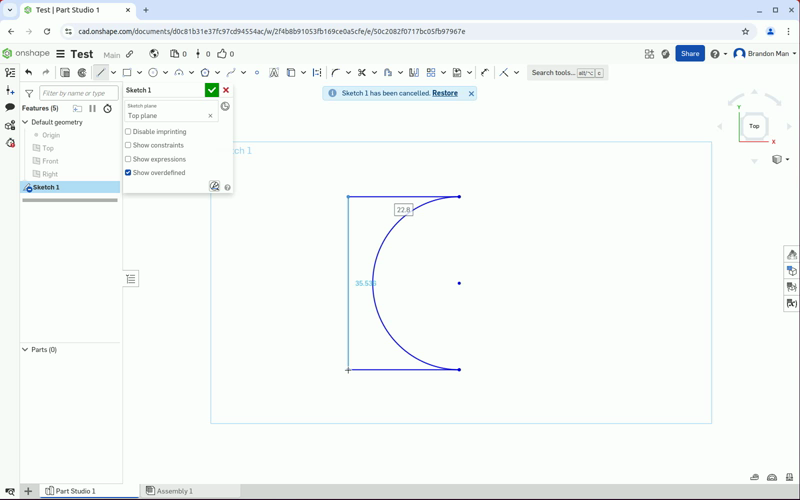
key(esc)
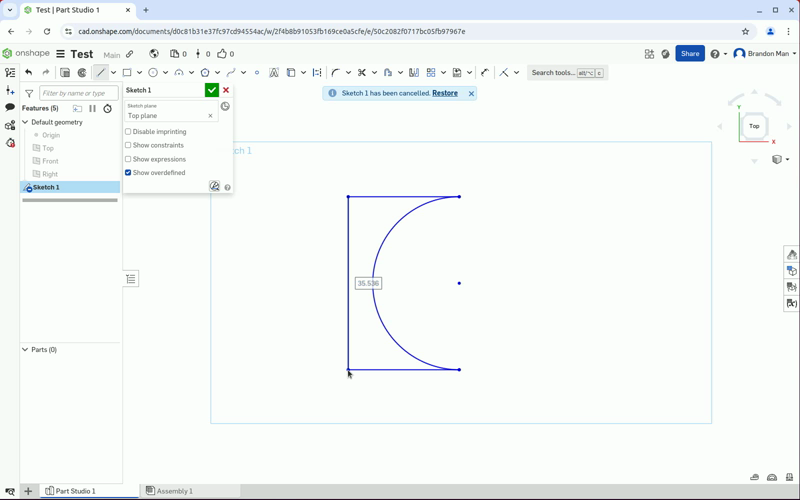
mouse_move(429, 250)
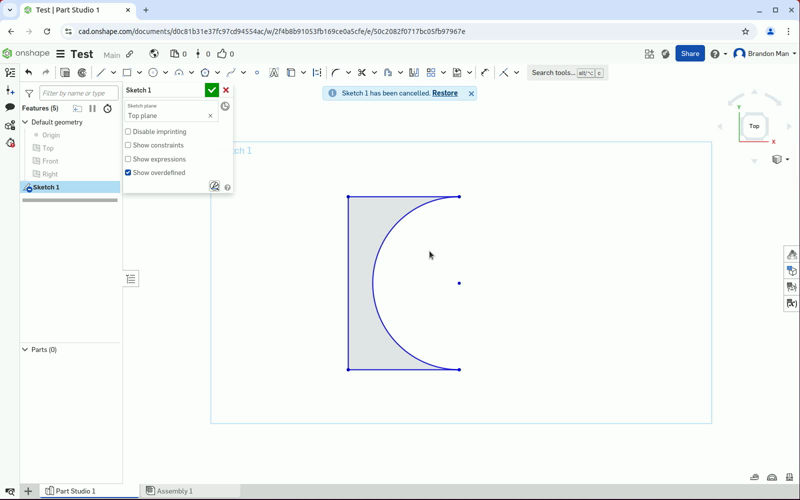
scroll(6)
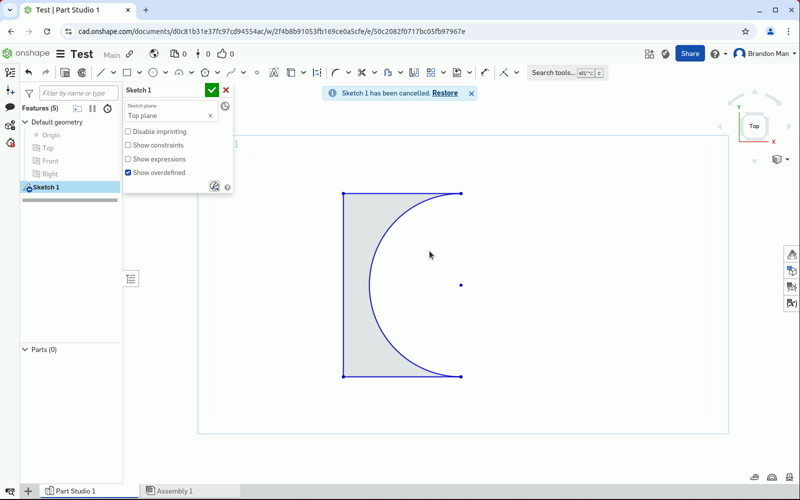
scroll(6)
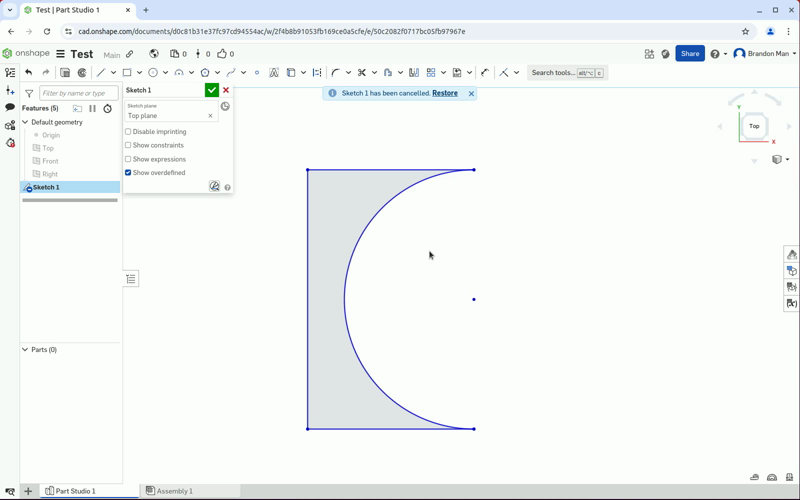
scroll(6)
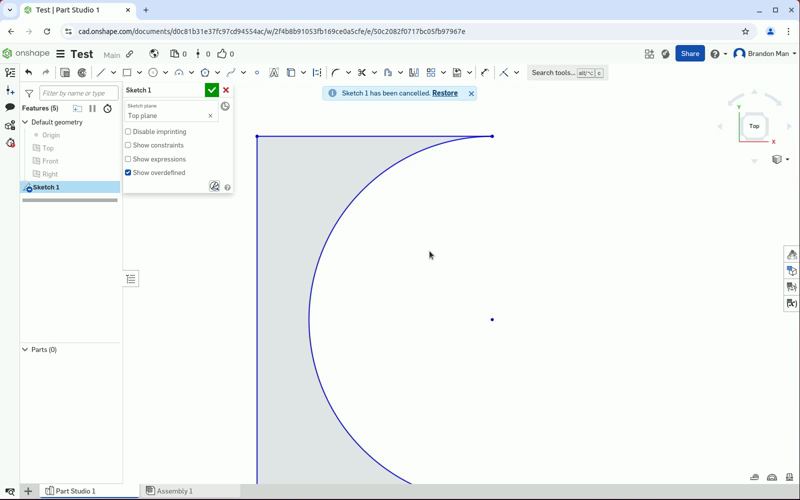
scroll(6)
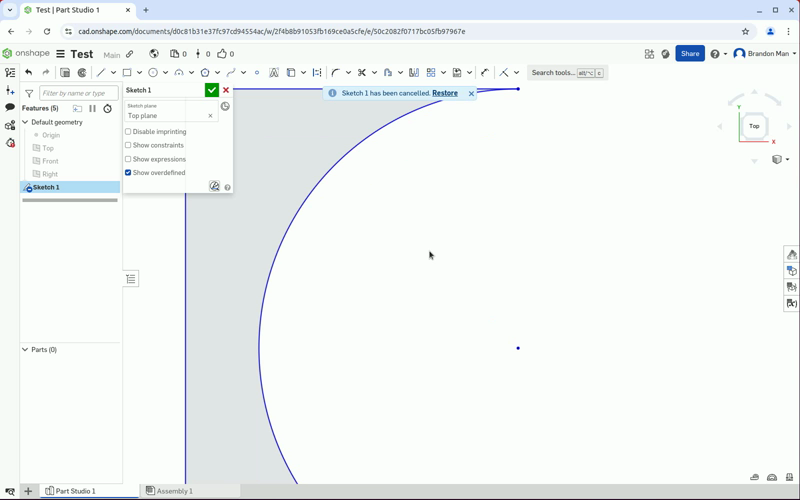
scroll(6)
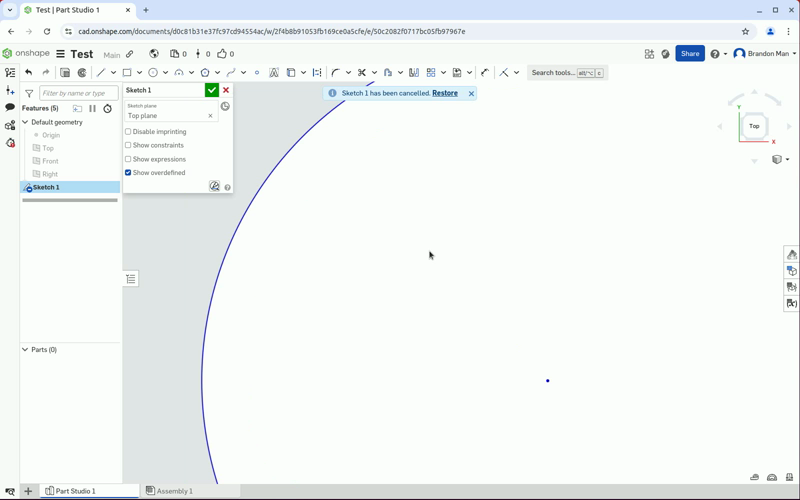
scroll(6)
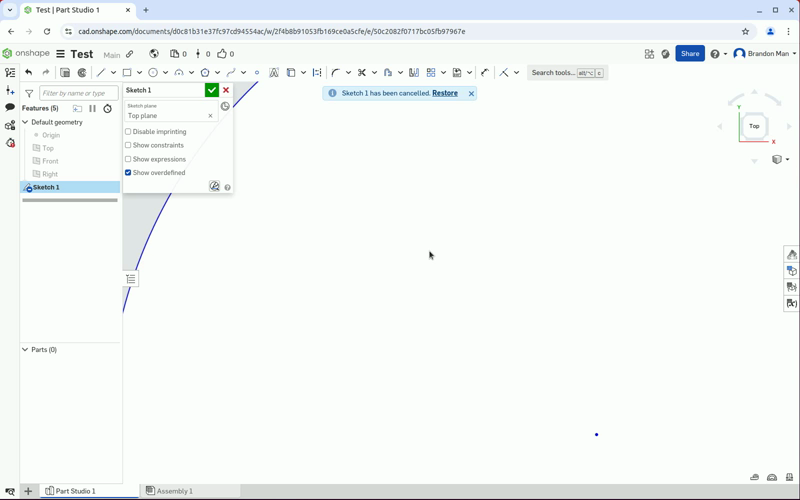
scroll(6)
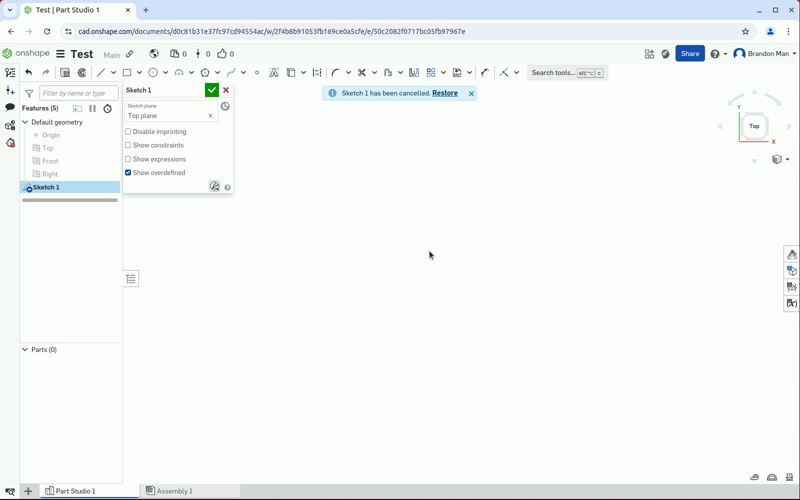
click(429, 250)
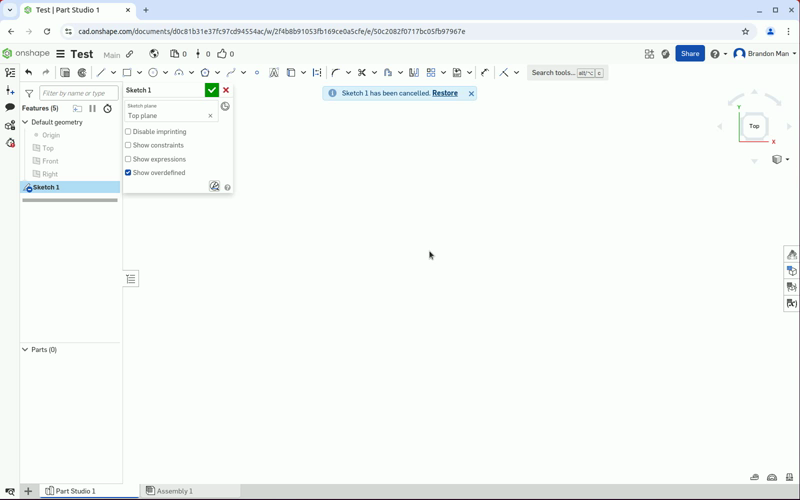
scroll(-6)
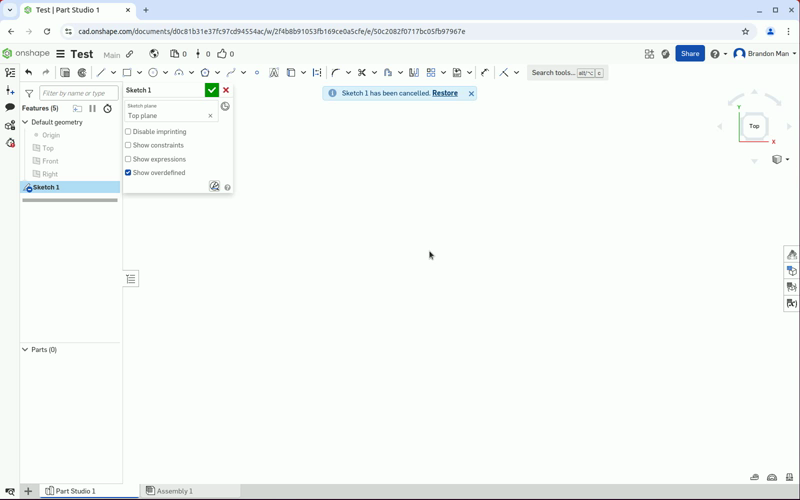
scroll(-6)
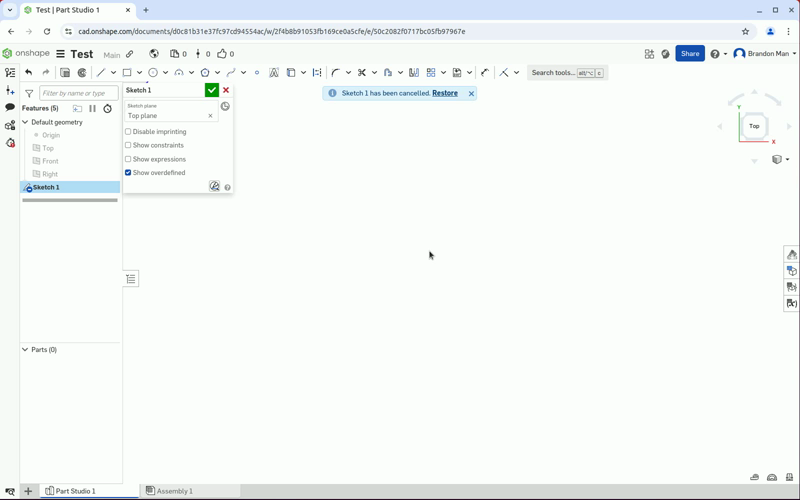
scroll(-6)
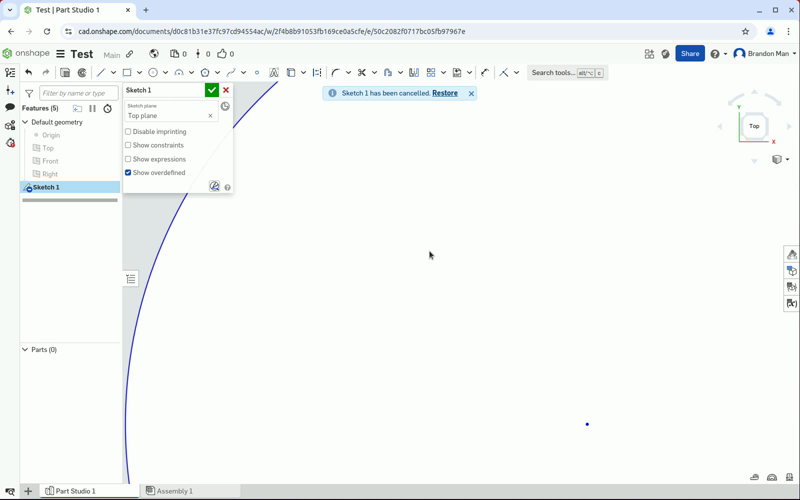
scroll(-6)
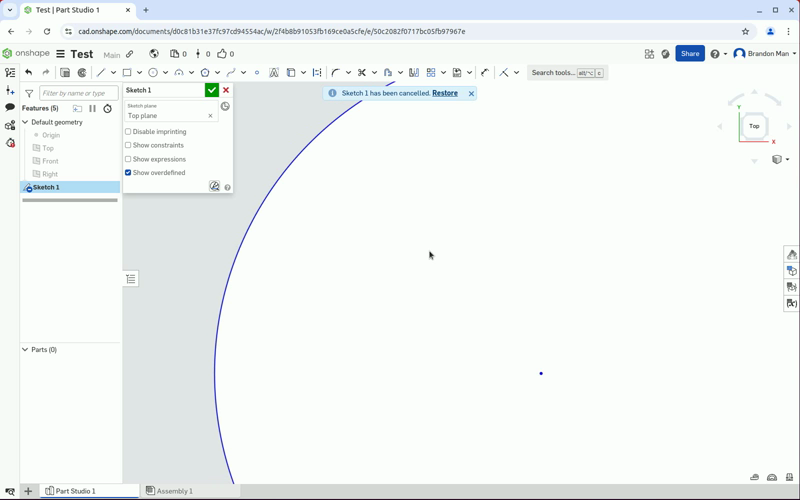
scroll(-6)
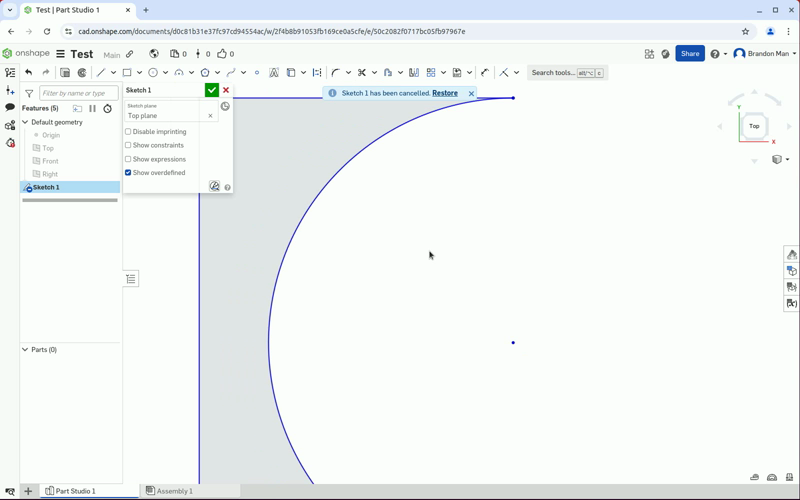
scroll(-6)
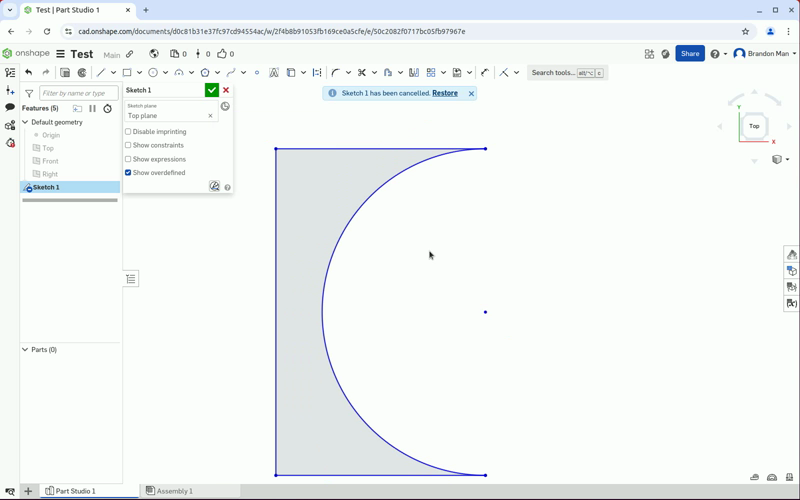
scroll(-6)
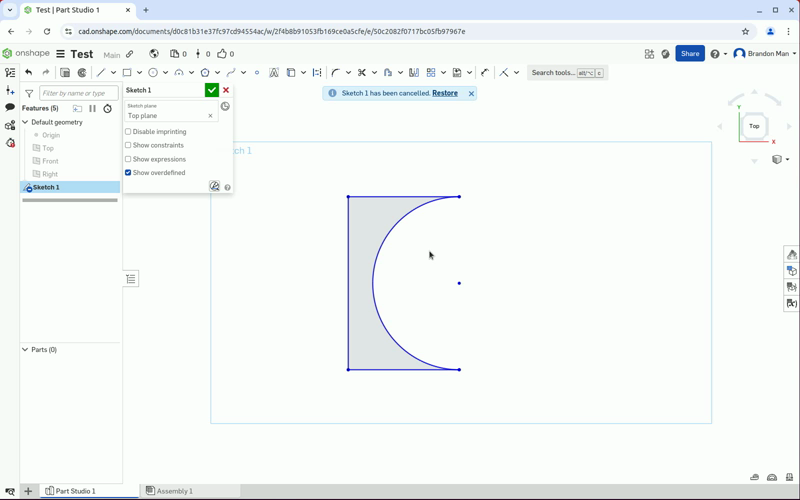
mouse_move(73, 352)
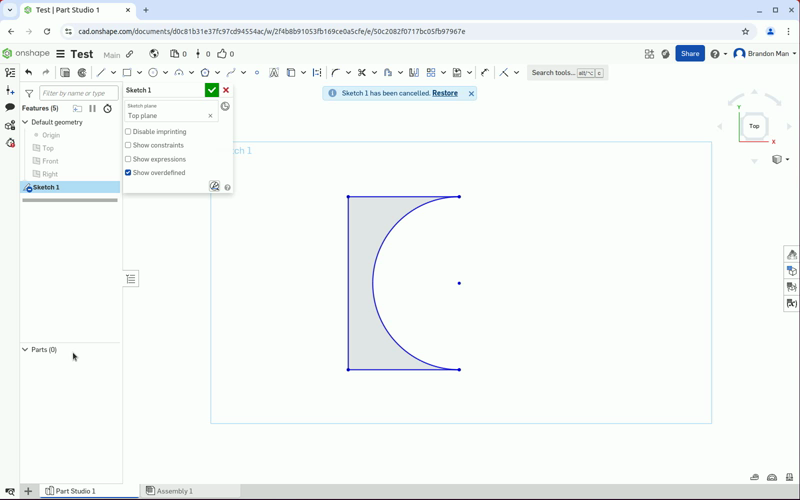
key(shift+y)
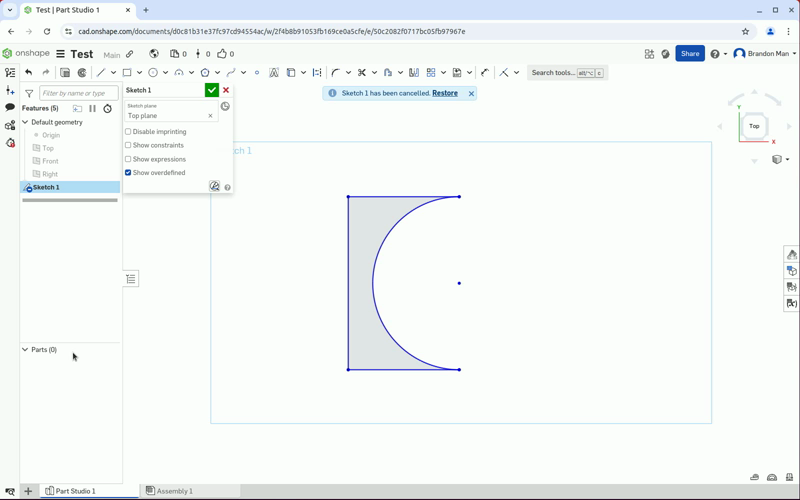
key(shift+e)
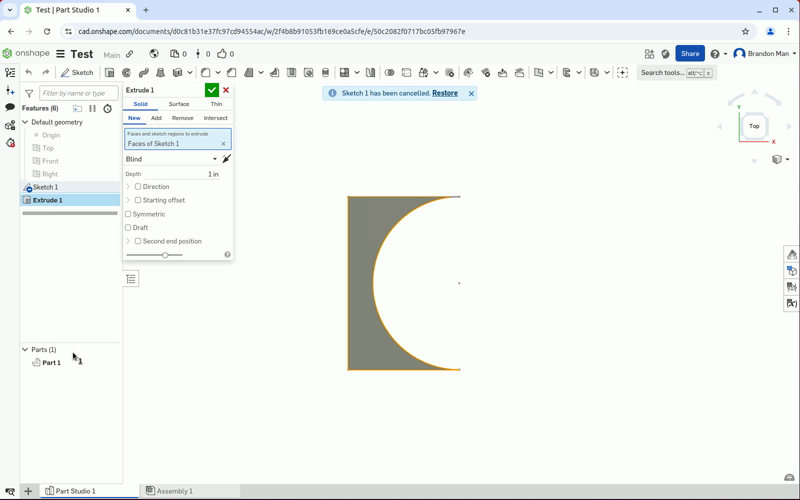
mouse_move(143, 106)
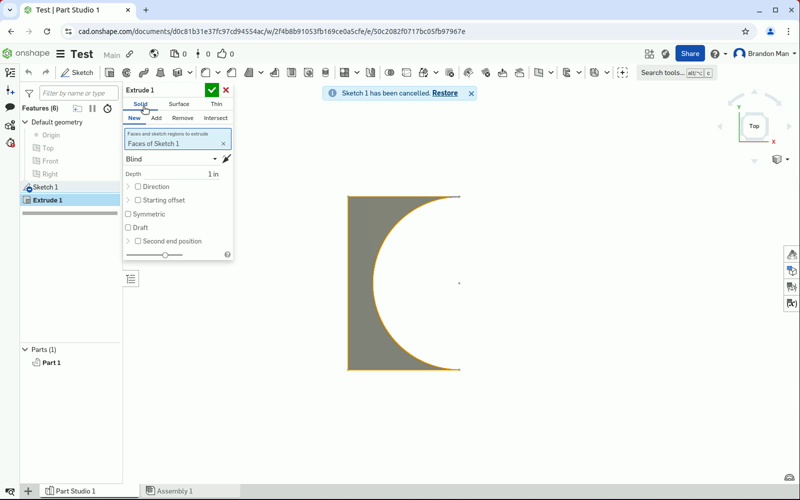
click(143, 106)
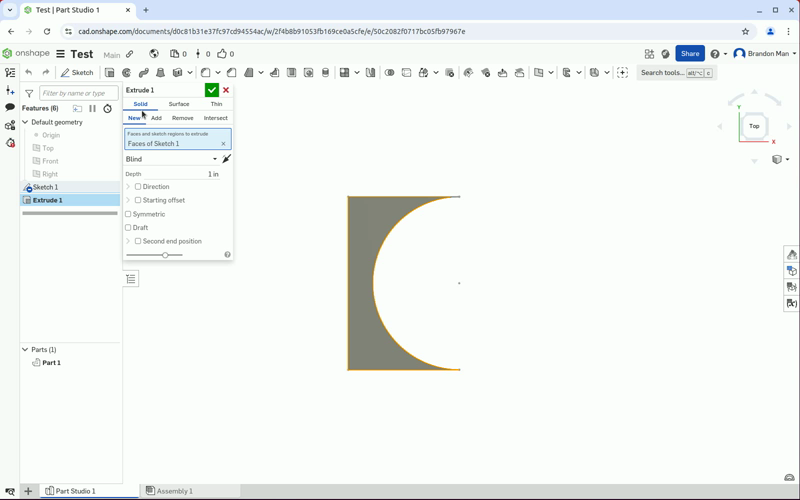
mouse_move(137, 120)
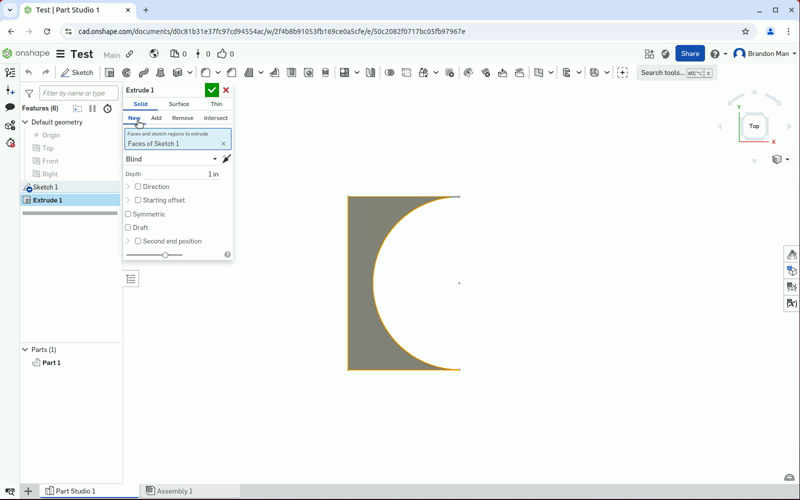
click(137, 120)
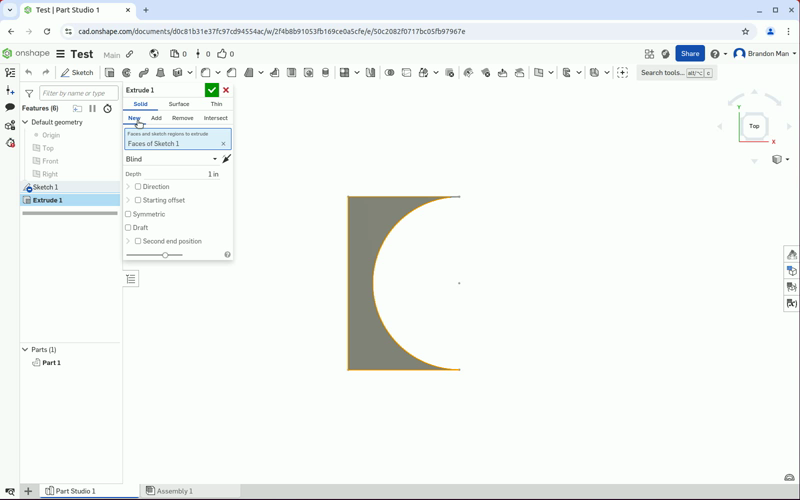
key(tab, 4)
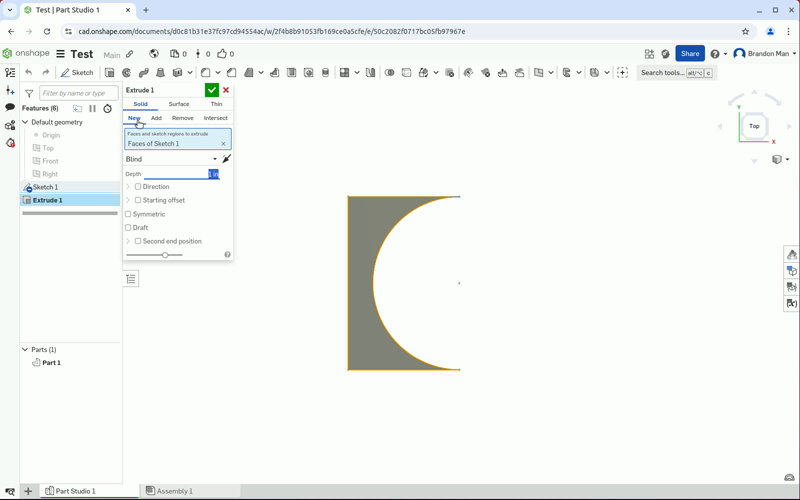
text(2.889)
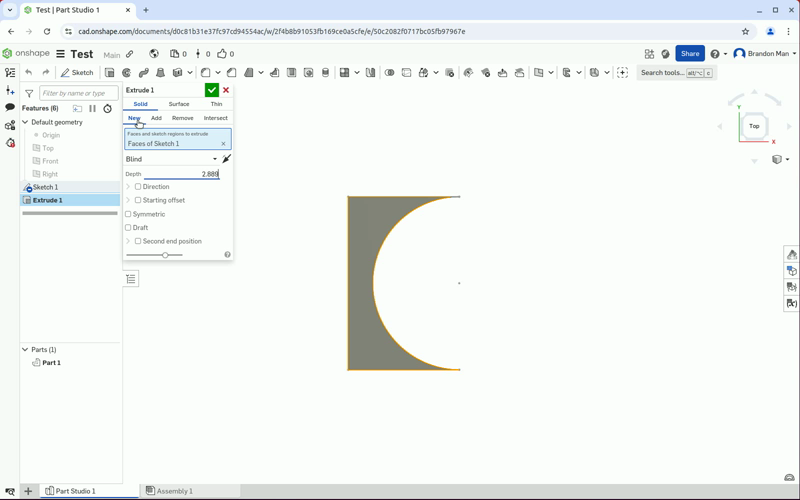
key(enter)
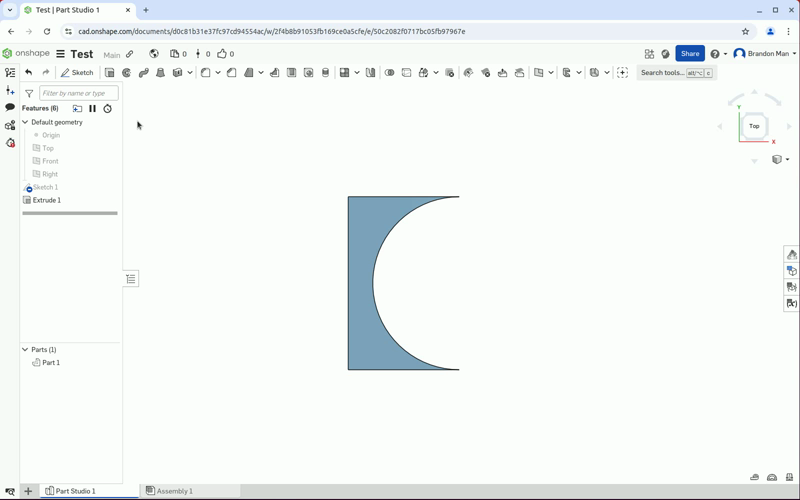
key(shift+h)
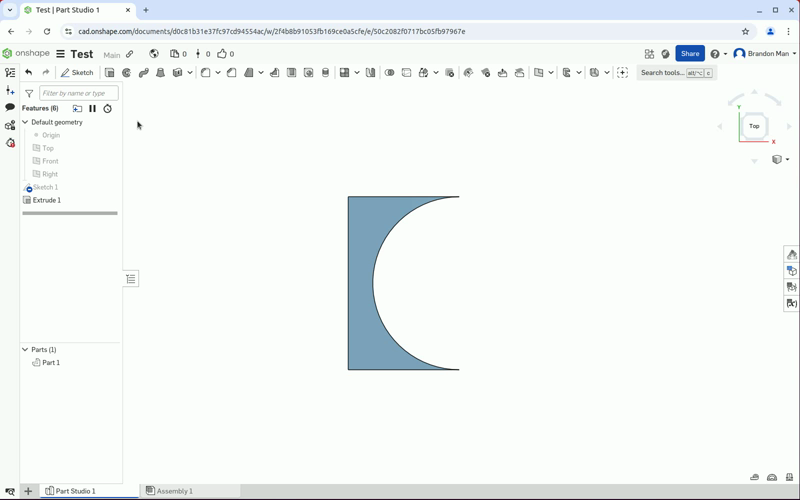
key(shift+h)
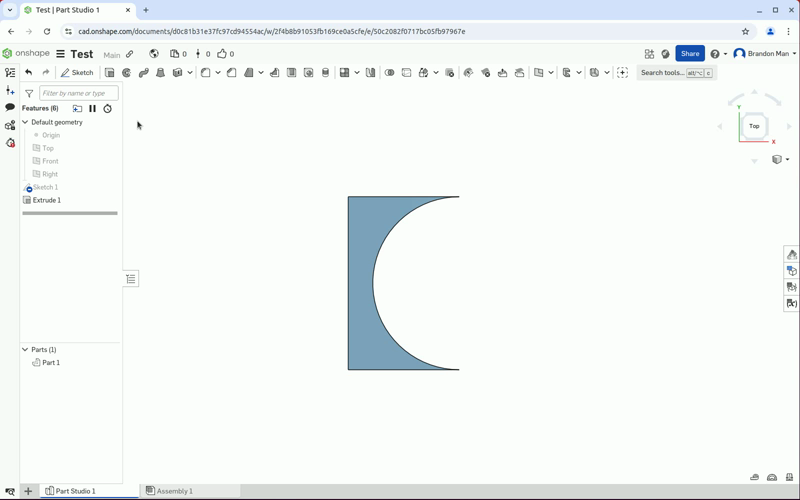
mouse_move(73, 189)
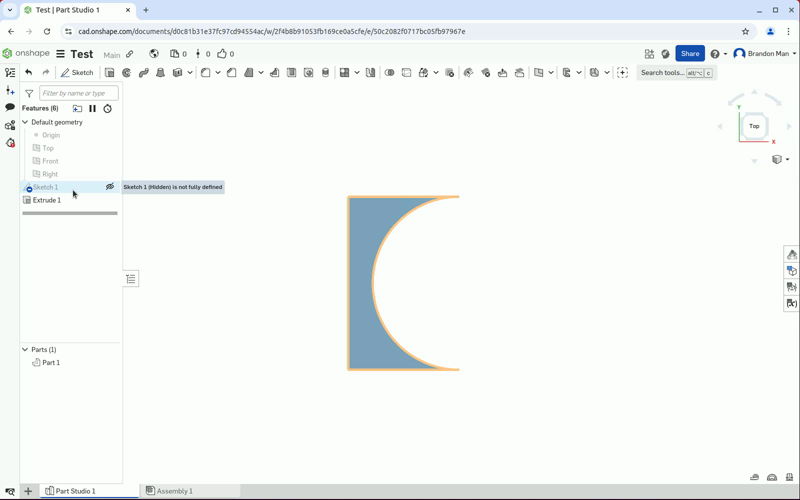
click(73, 189)
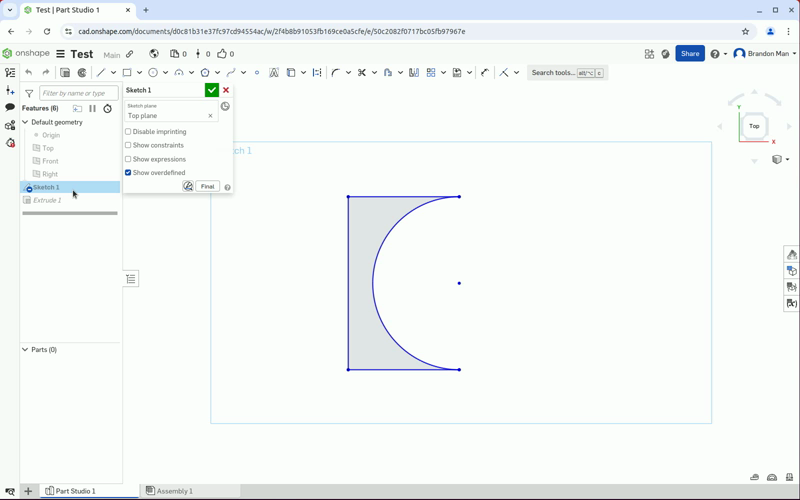
mouse_move(229, 92)
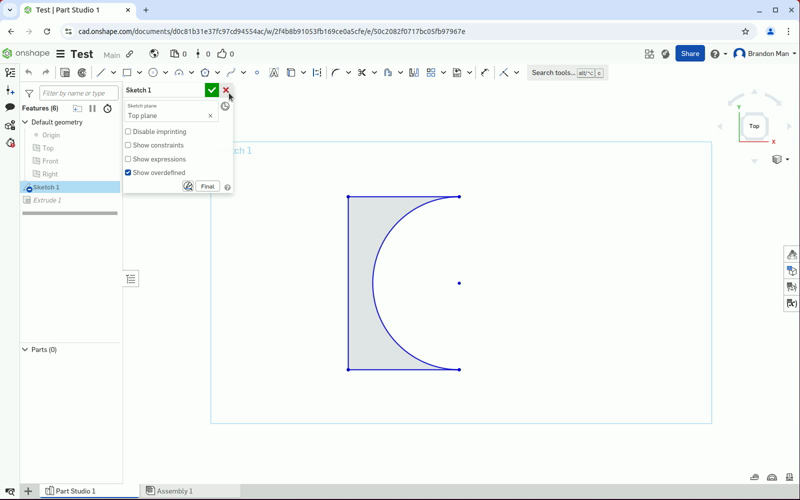
click(229, 92)
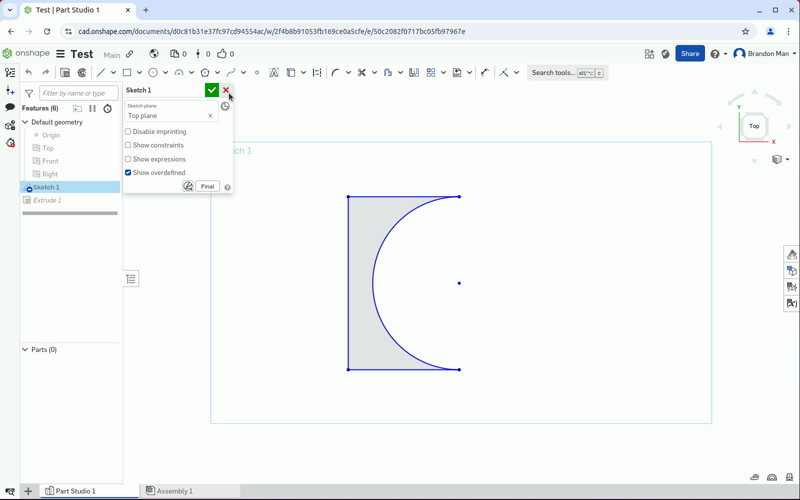
key(shift+s)
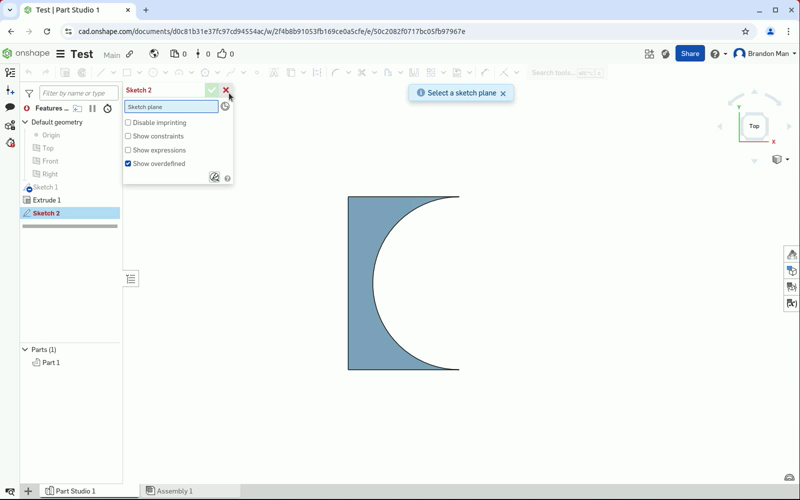
mouse_move(73, 150)
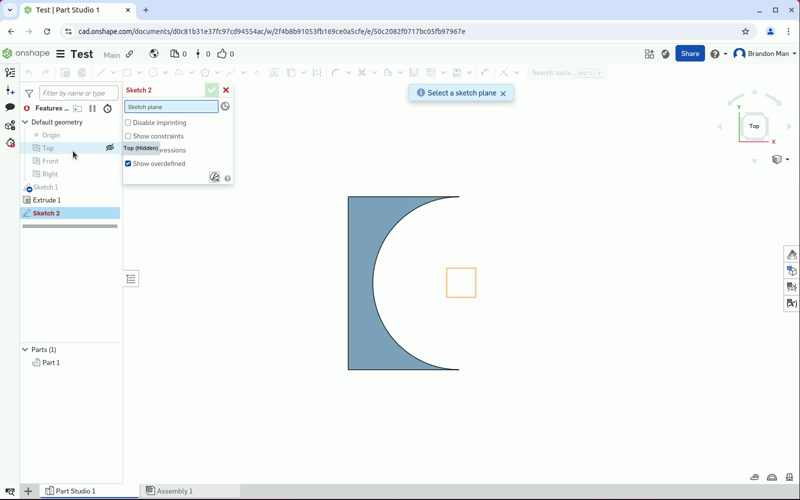
click(73, 150)
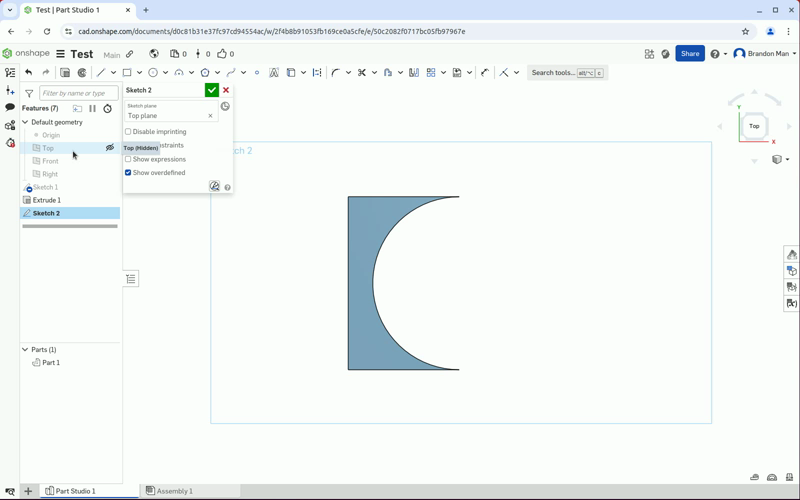
mouse_move(73, 352)
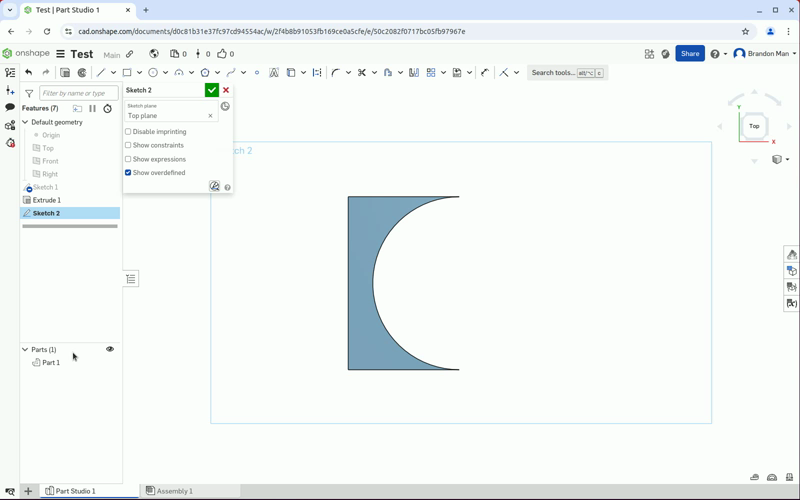
key(y)
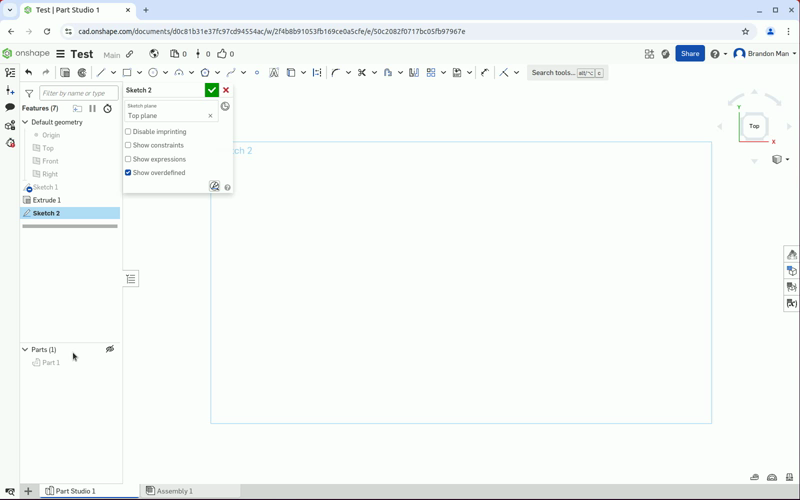
key(l)
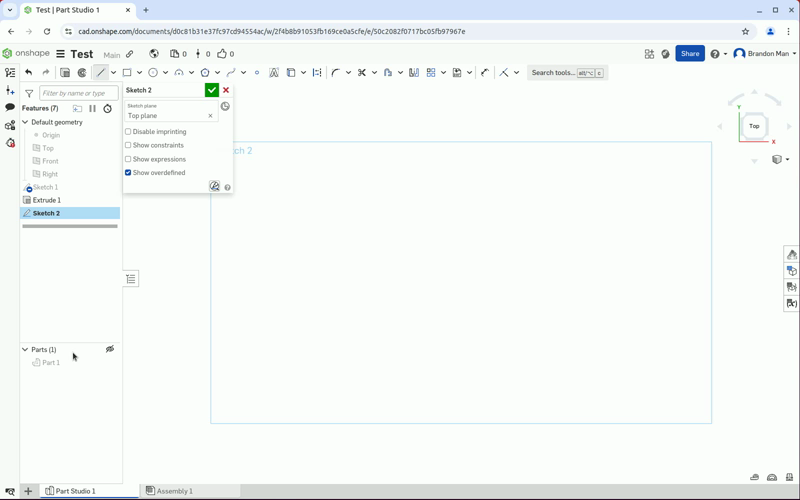
key_down(shift)
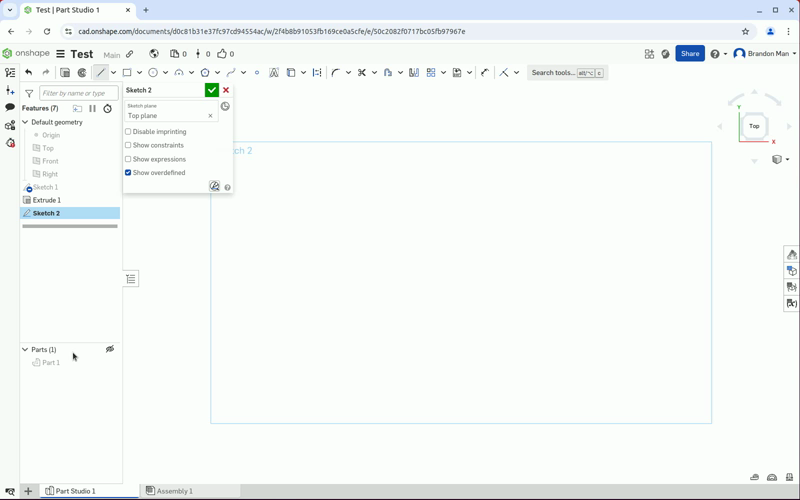
mouse_move(348, 369)
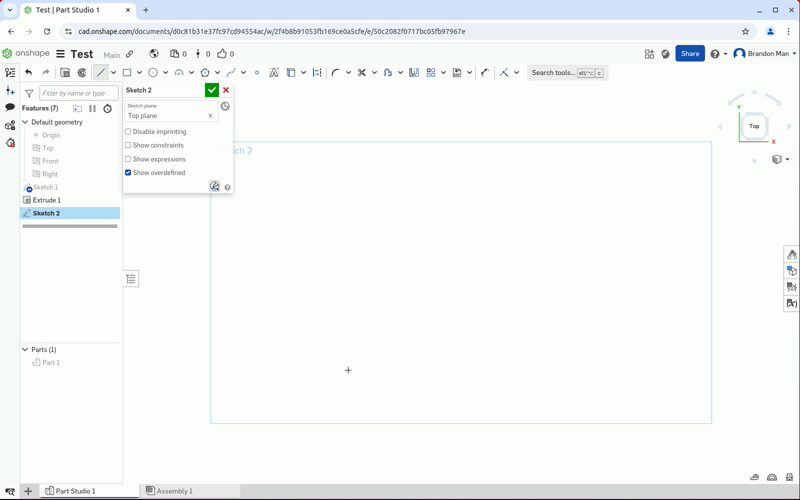
click(348, 369)
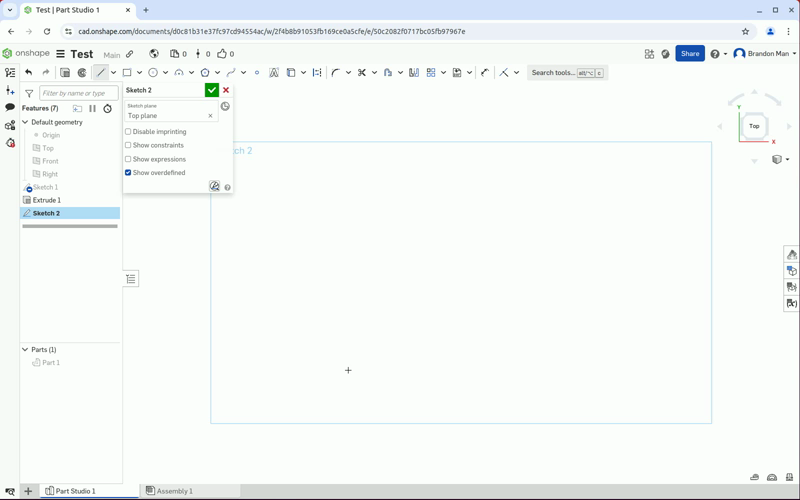
key_up(shift)
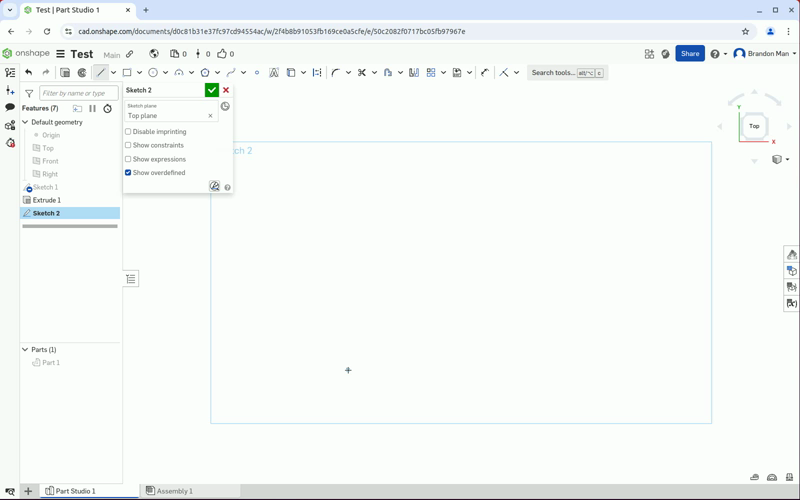
key_down(shift)
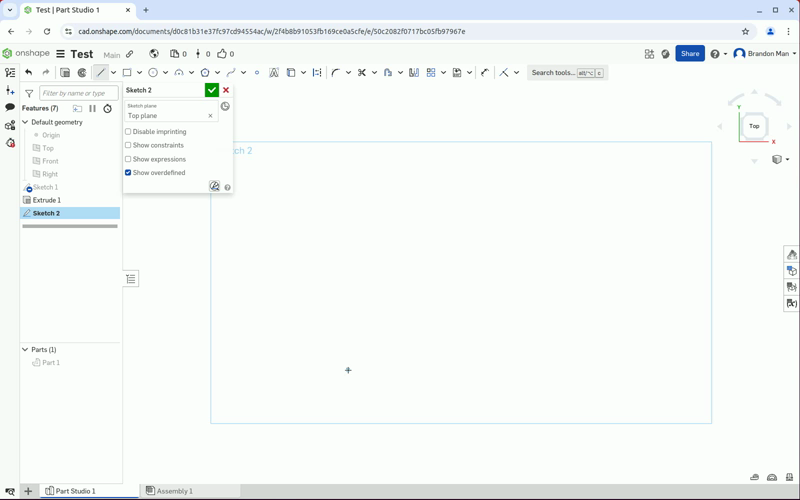
mouse_move(459, 369)
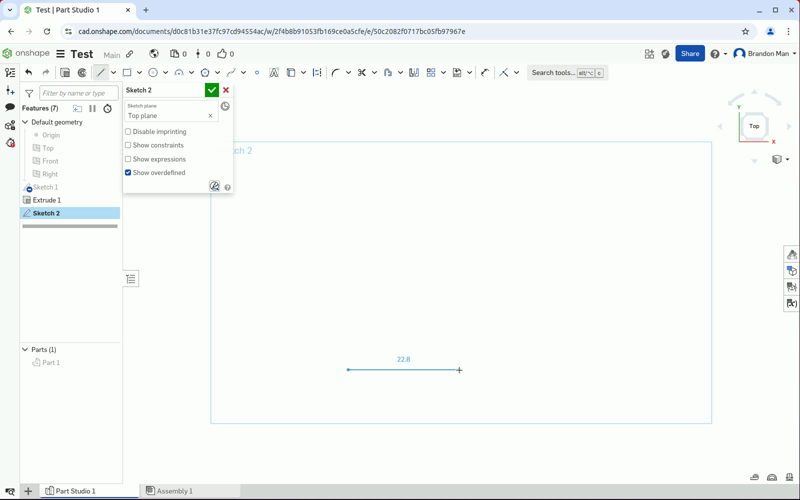
click(459, 369)
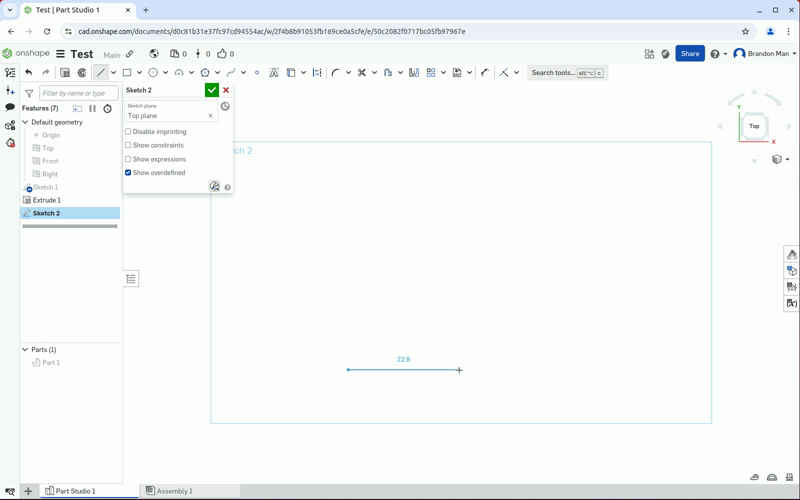
key_up(shift)
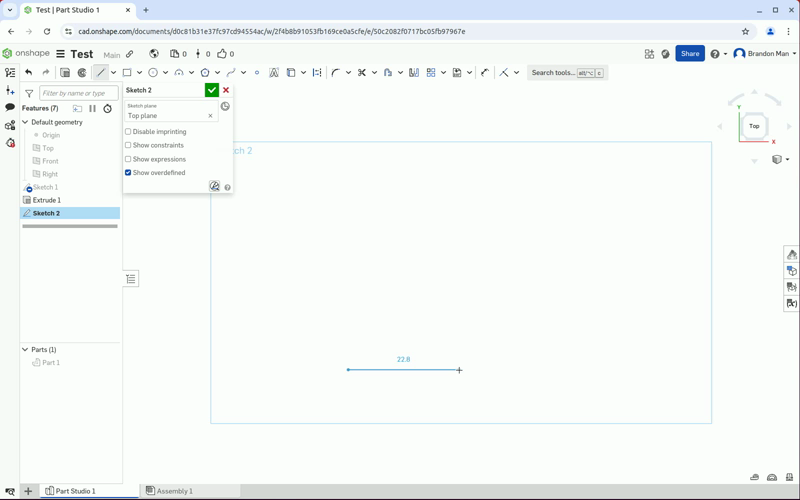
key(esc)
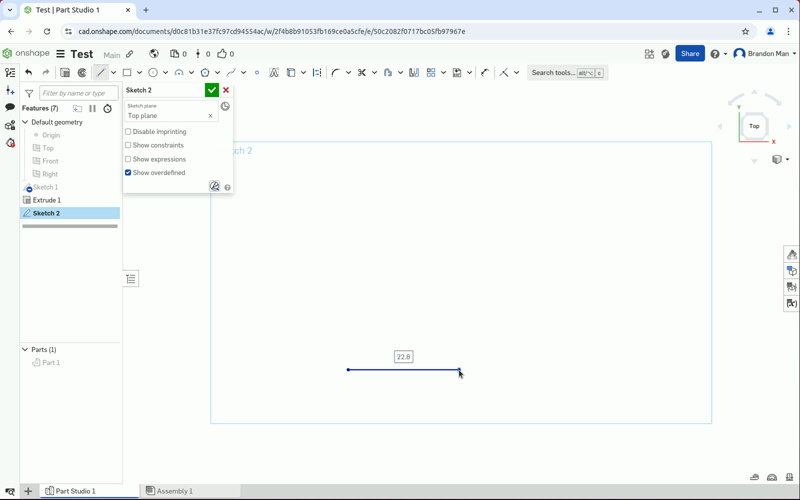
key(a)
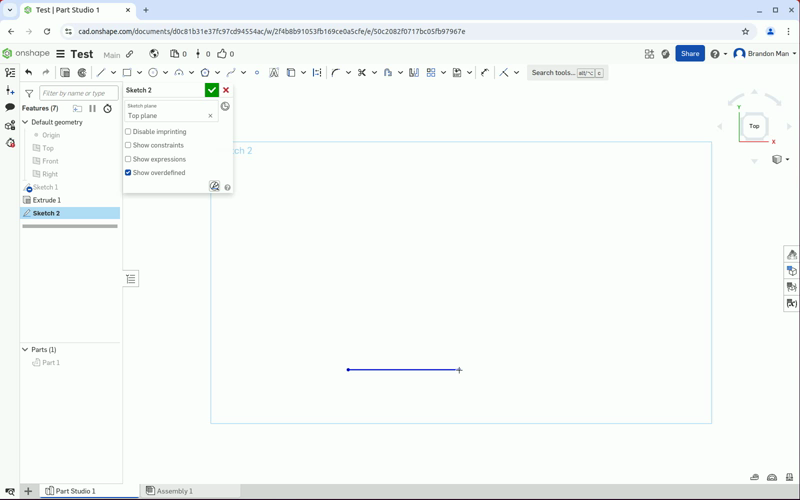
mouse_move(459, 369)
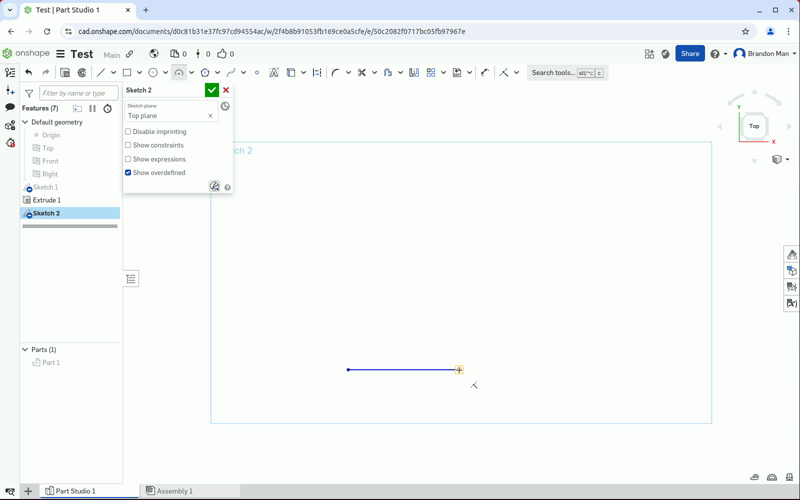
click(459, 369)
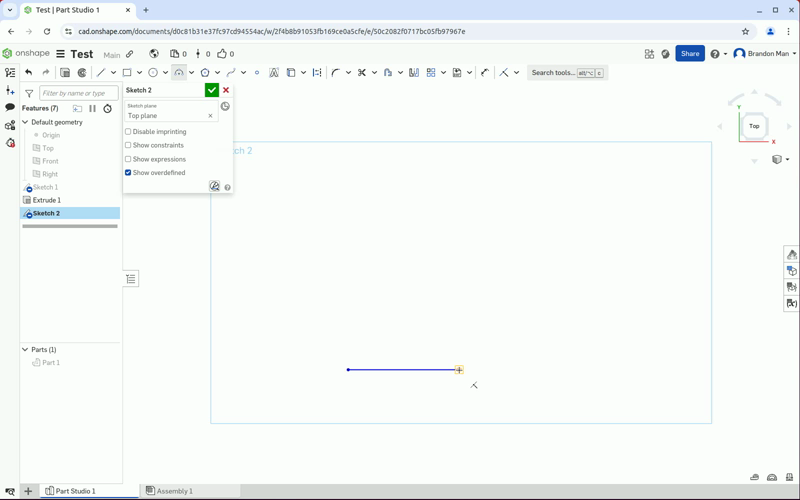
key_down(shift)
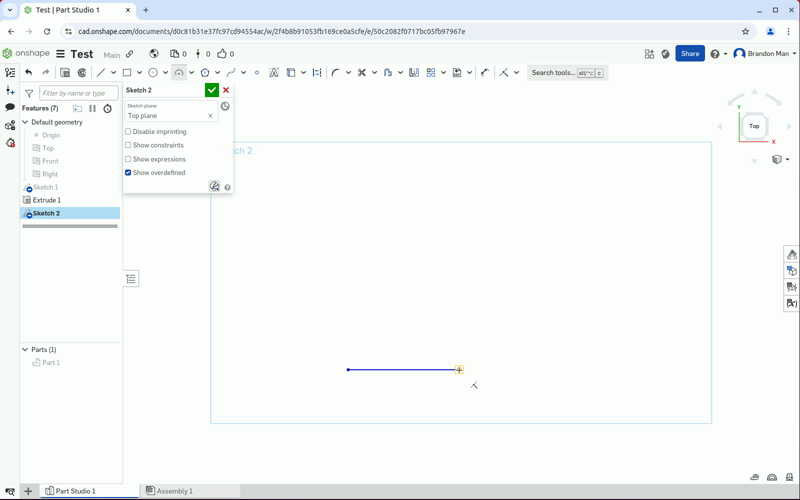
mouse_move(459, 196)
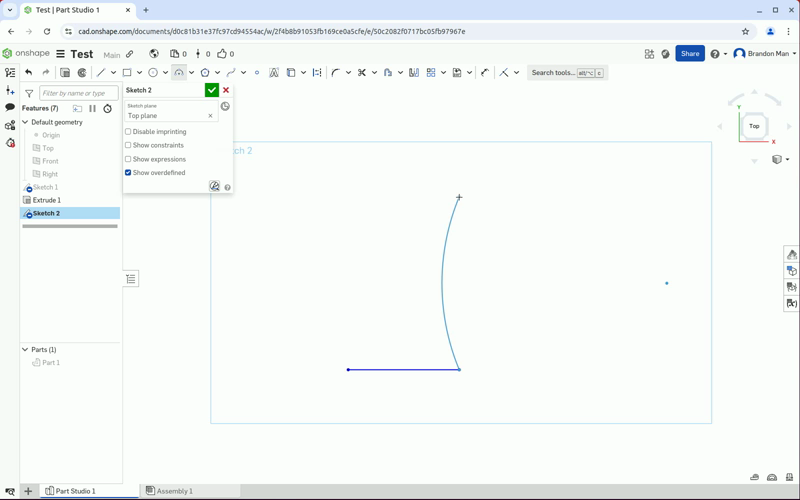
click(459, 196)
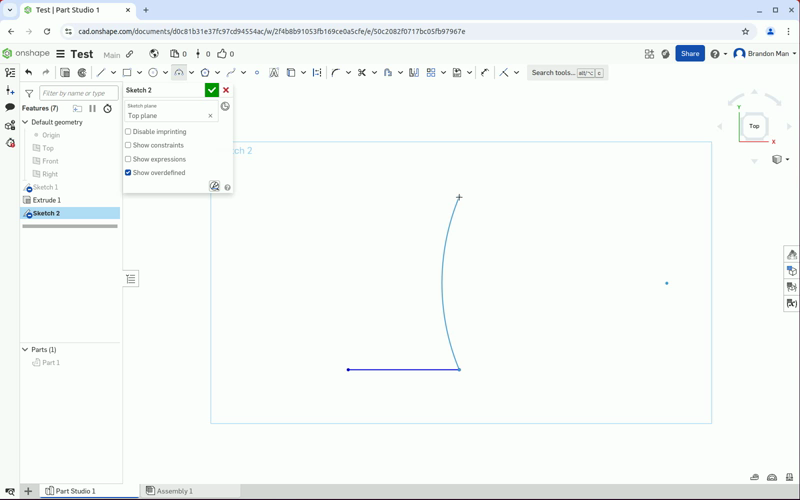
mouse_move(372, 283)
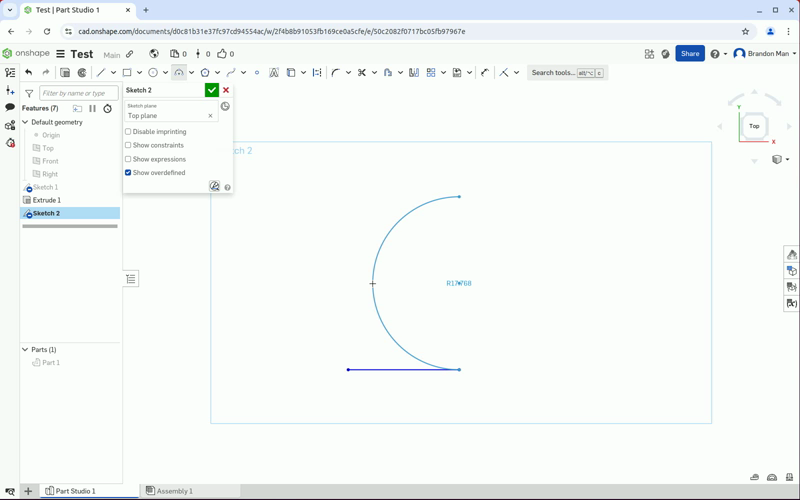
click(372, 283)
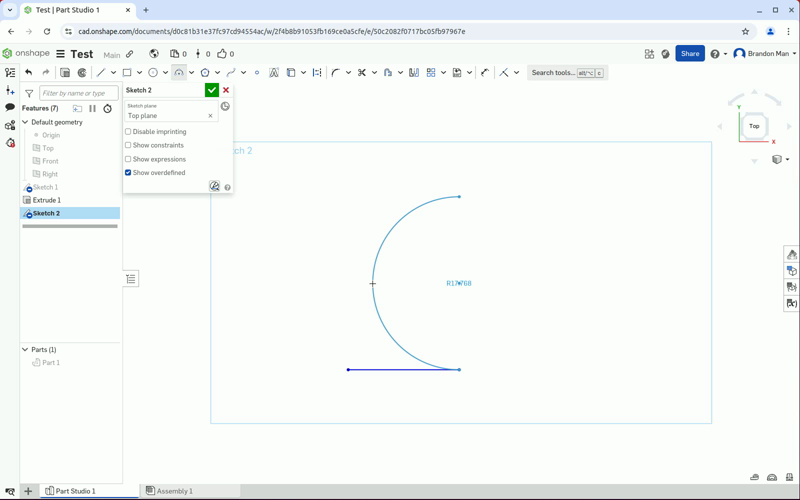
key_up(shift)
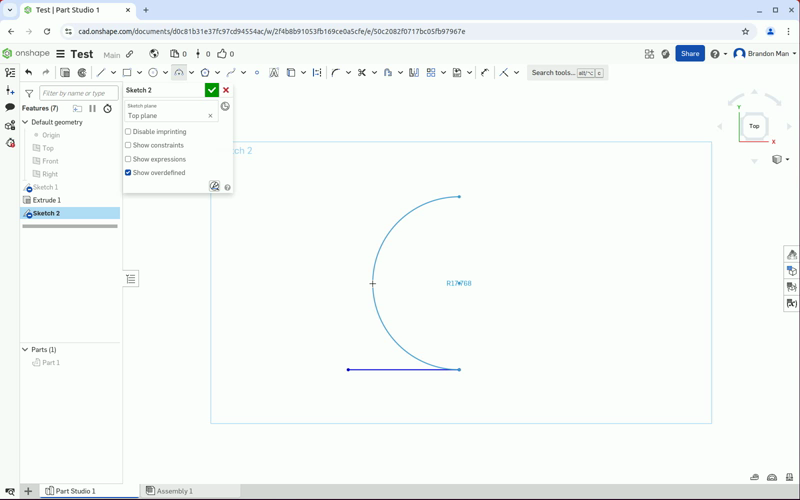
key(esc)
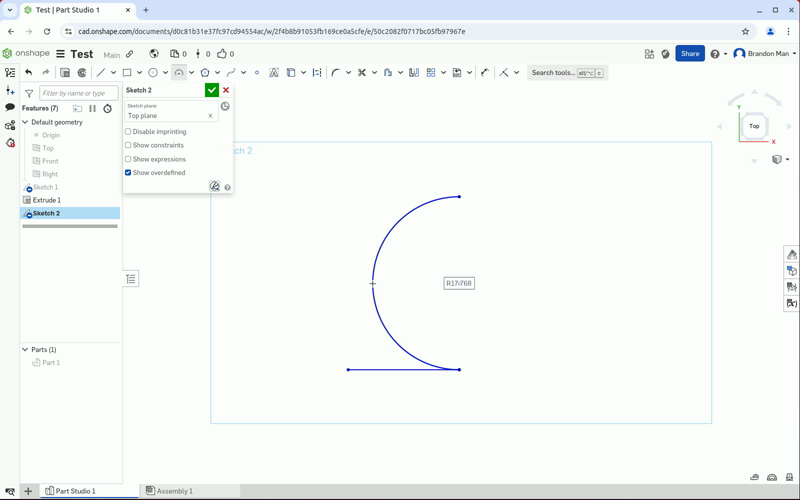
key(l)
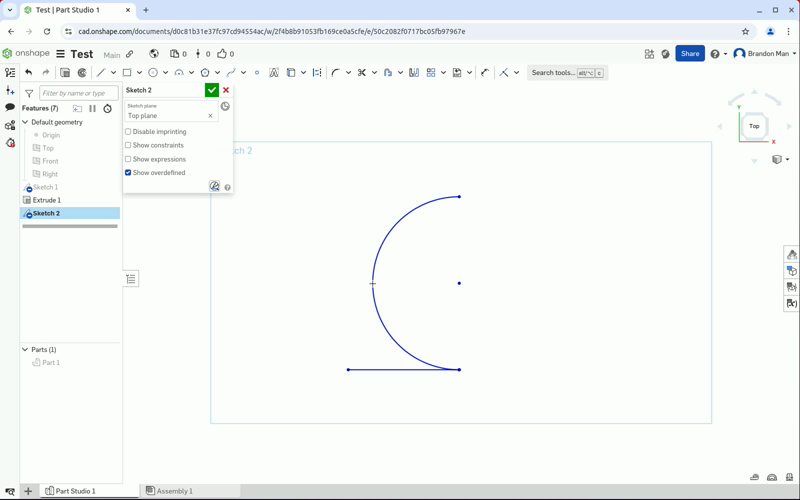
mouse_move(459, 196)
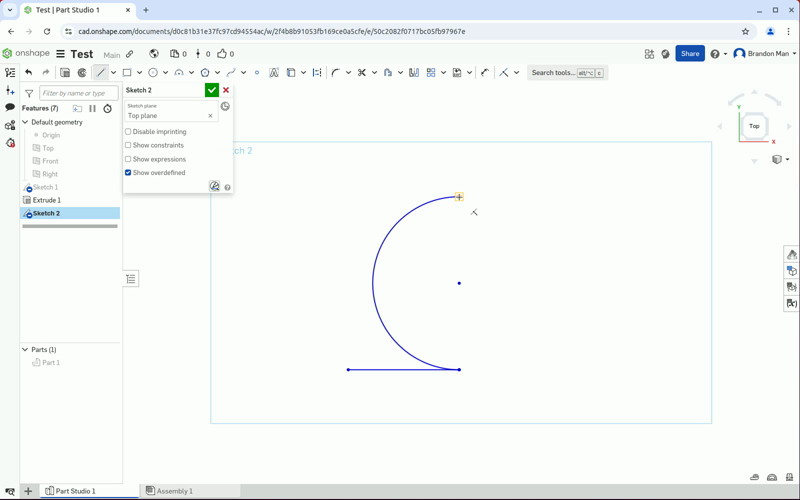
click(459, 196)
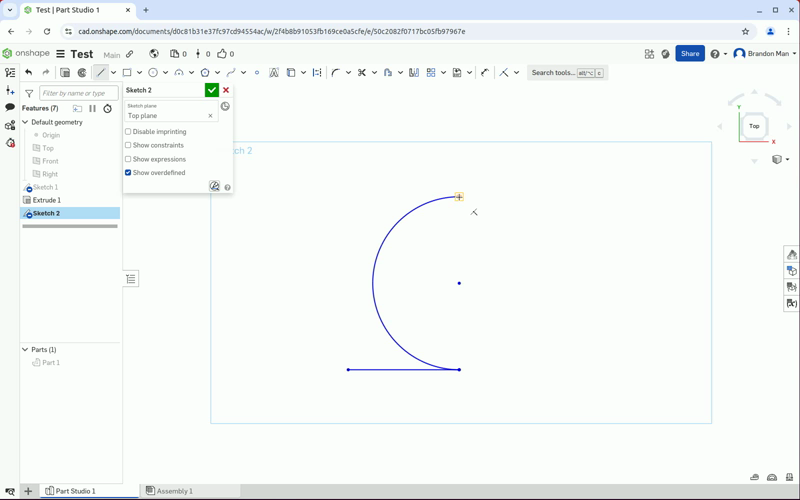
key_down(shift)
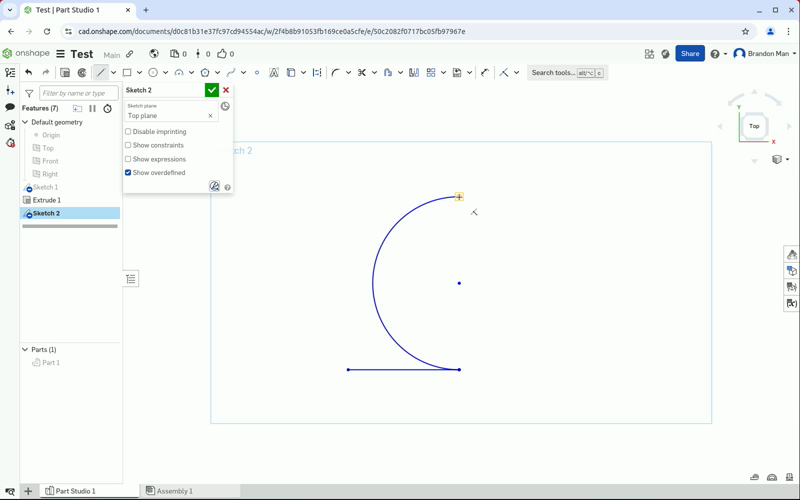
mouse_move(348, 196)
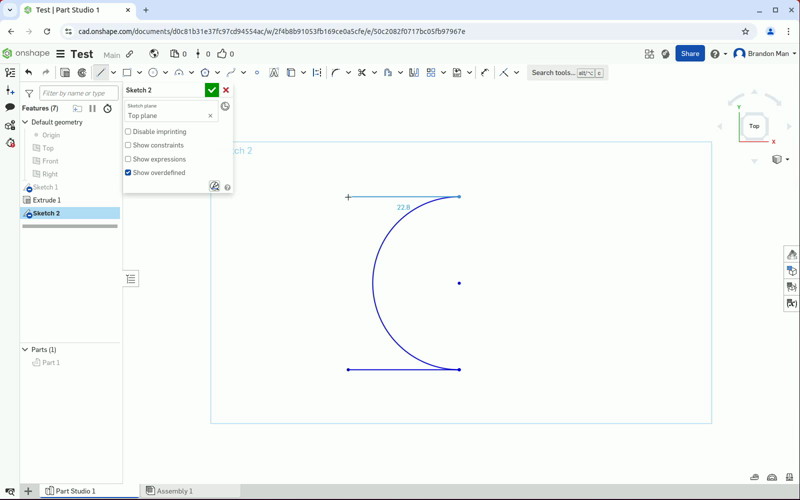
click(348, 196)
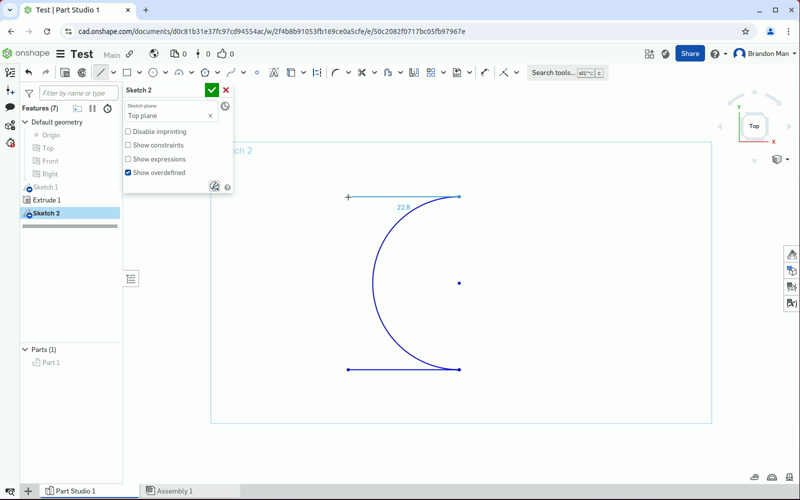
key_up(shift)
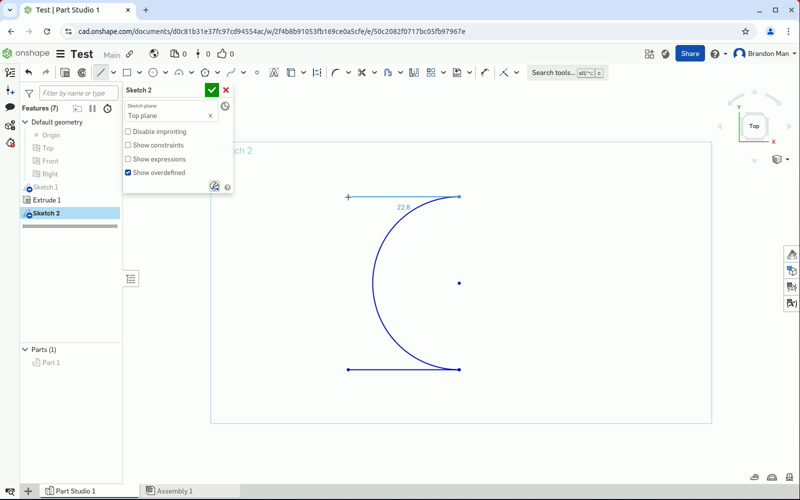
key_down(shift)
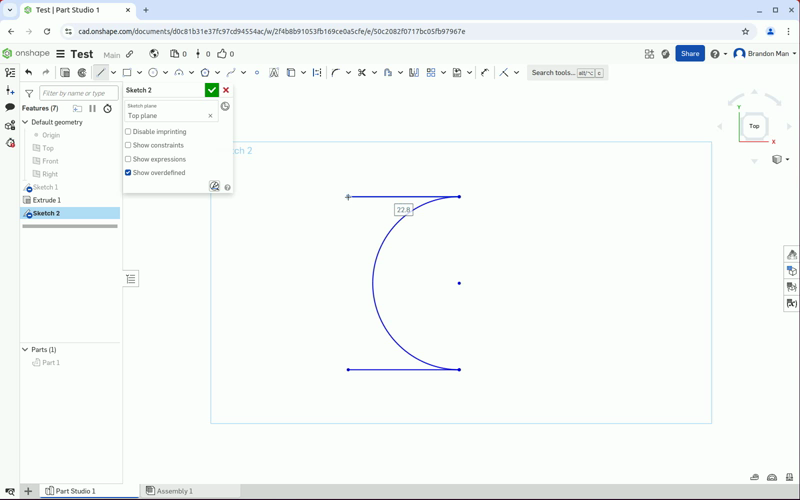
mouse_move(348, 369)
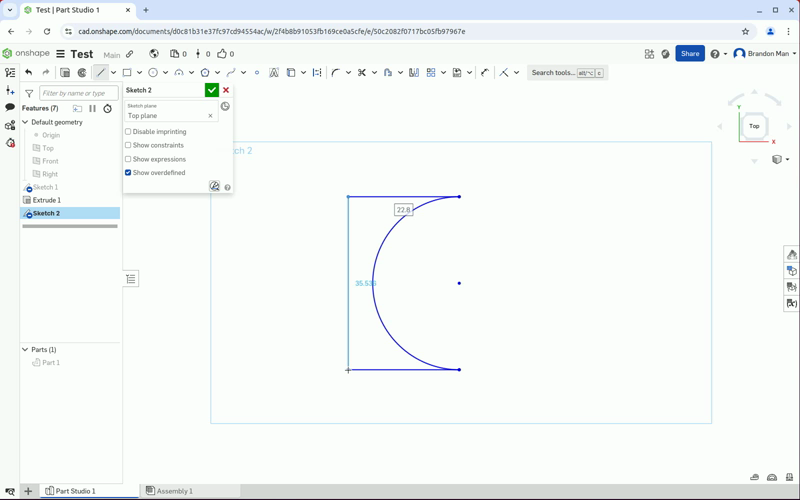
key_up(shift)
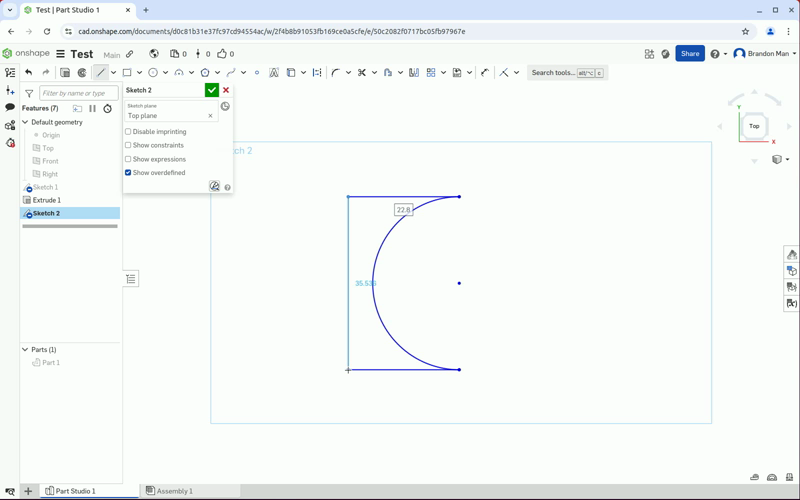
click(348, 369)
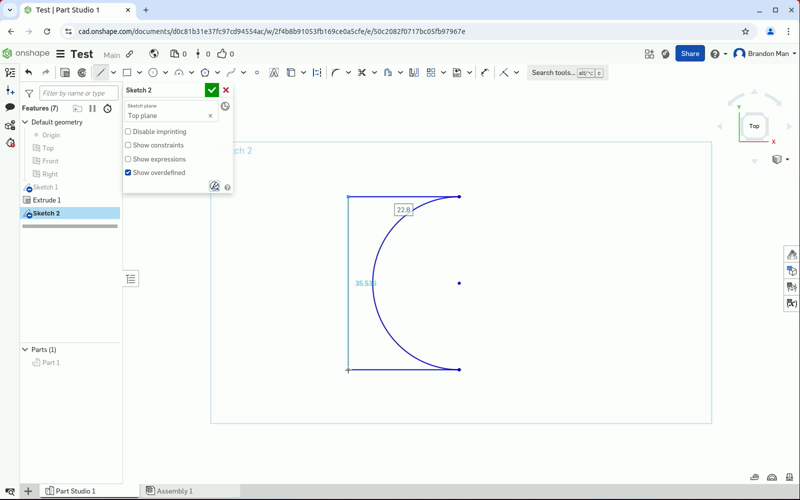
key(esc)
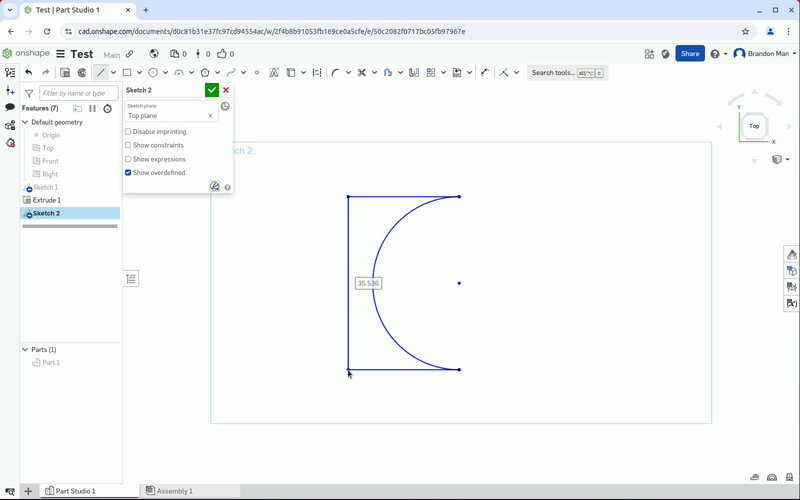
mouse_move(389, 218)
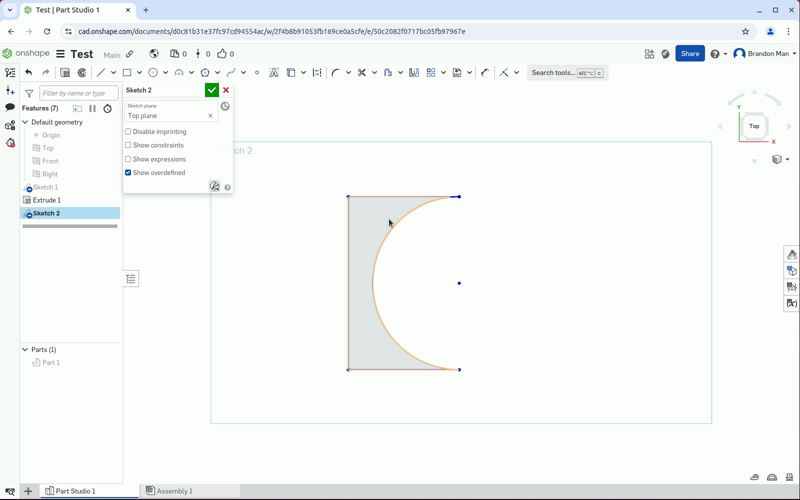
scroll(6)
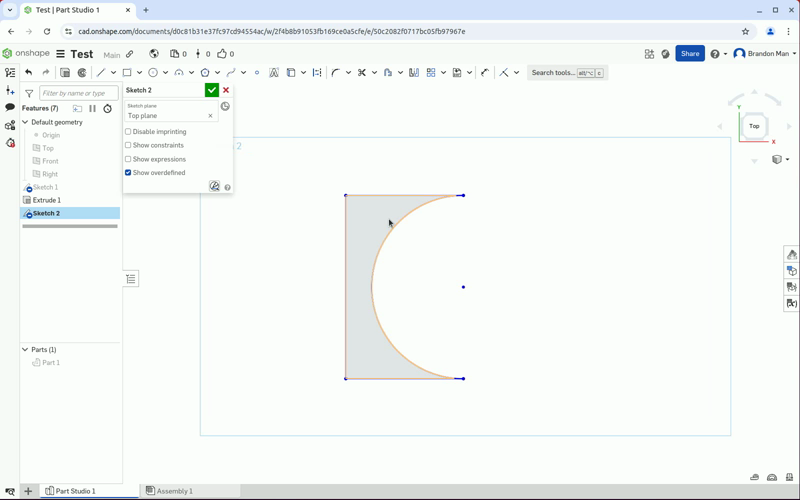
scroll(6)
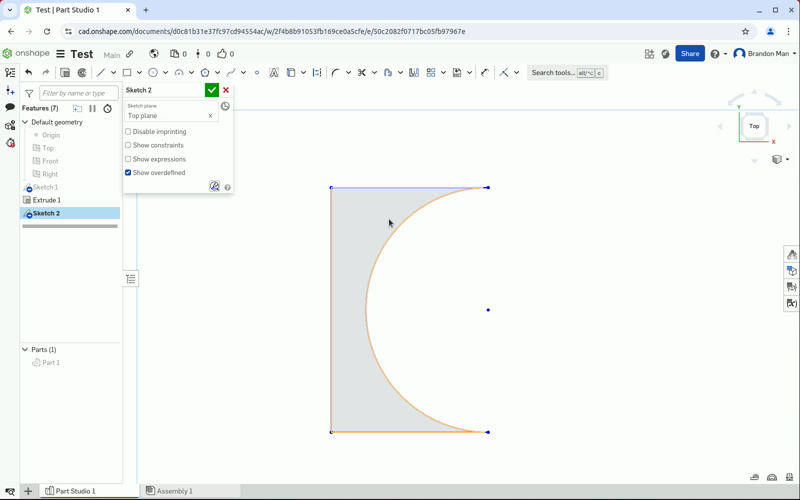
scroll(6)
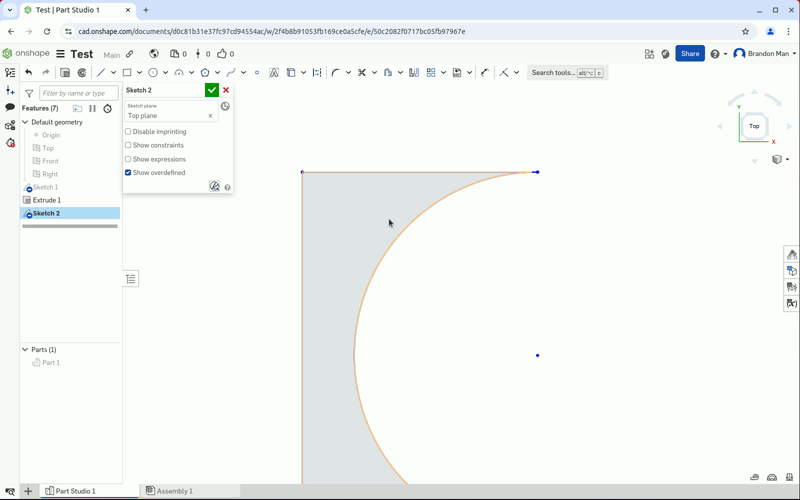
scroll(6)
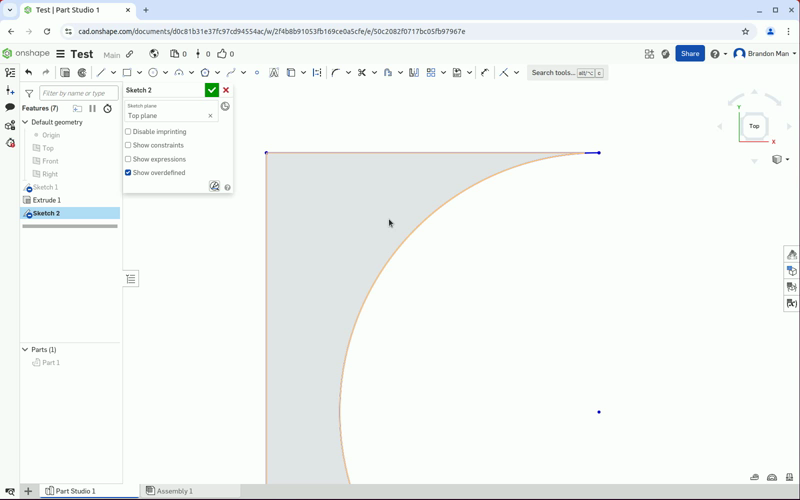
scroll(6)
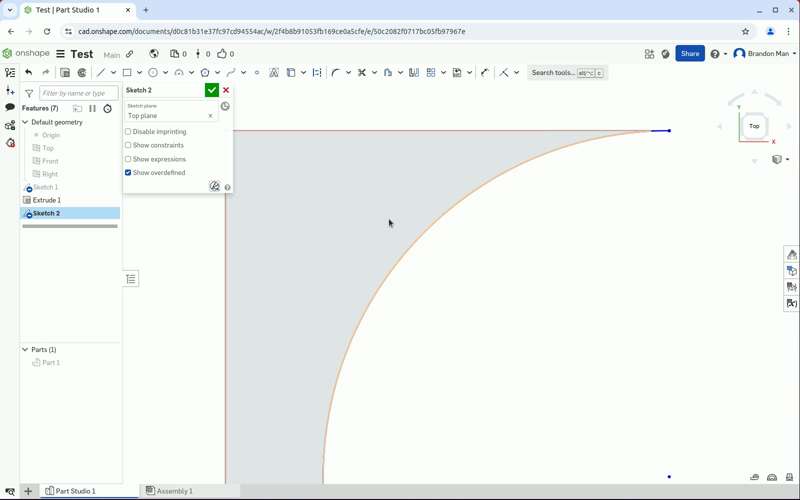
scroll(6)
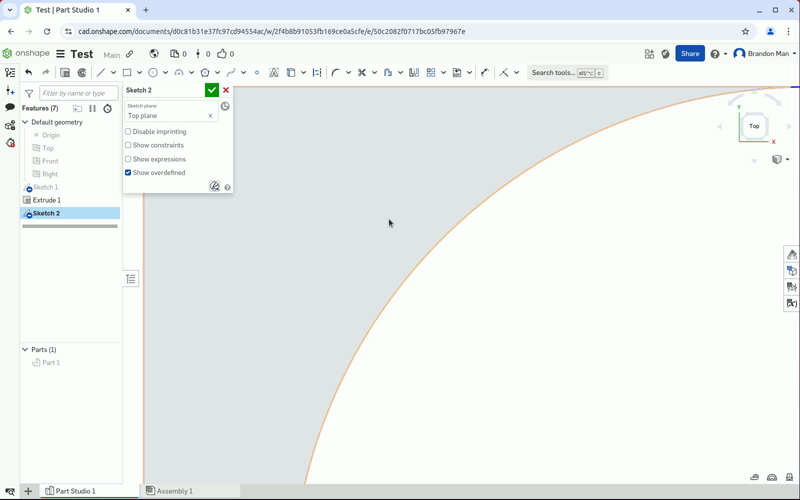
scroll(6)
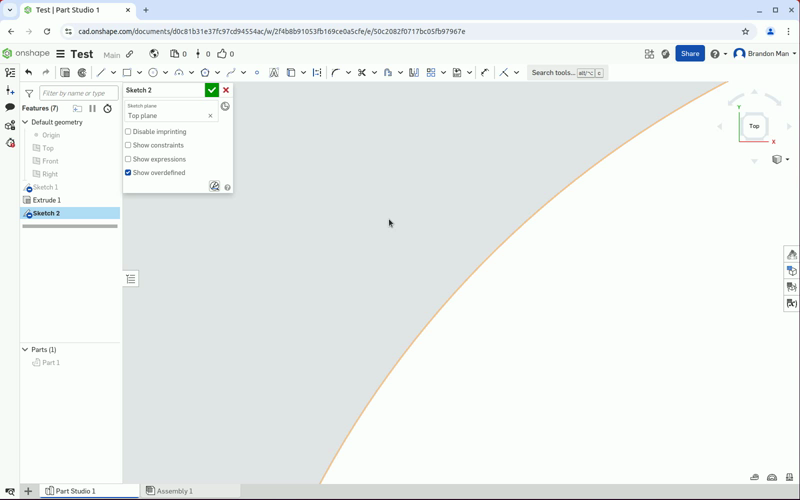
click(389, 218)
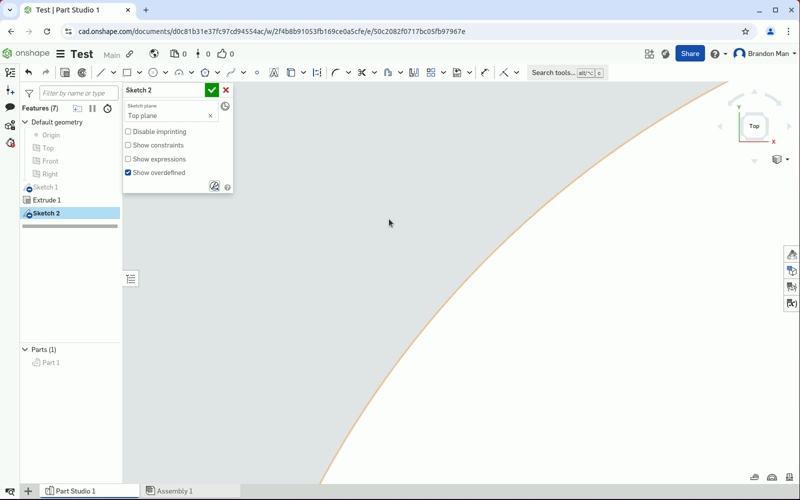
scroll(-6)
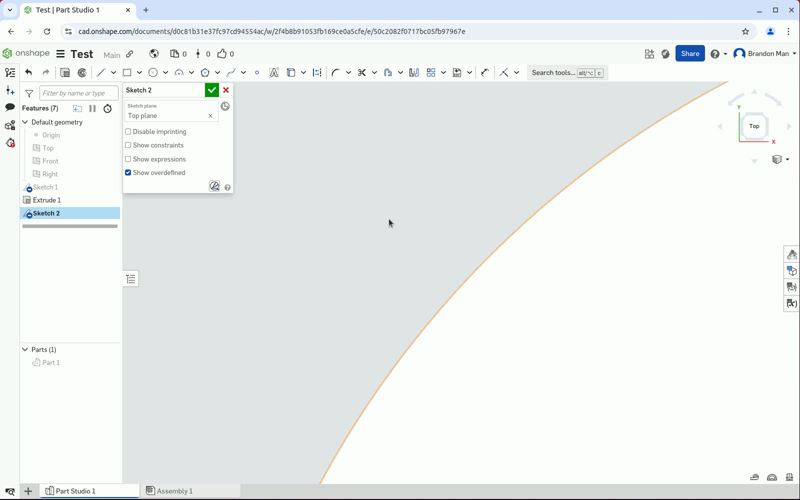
scroll(-6)
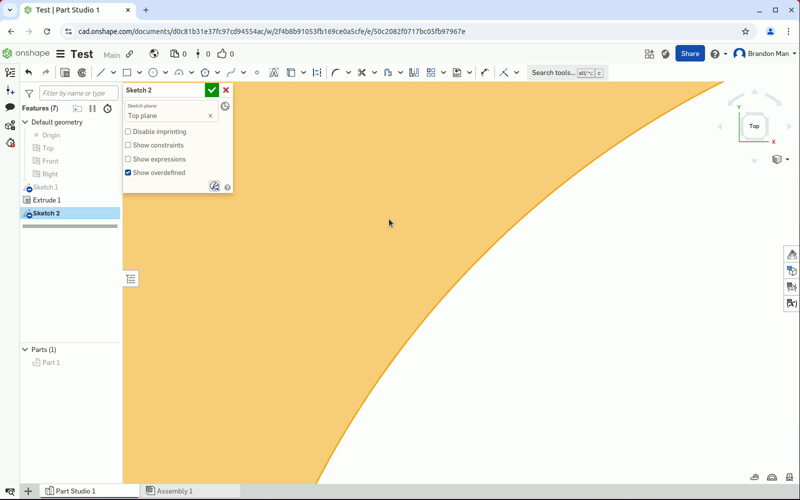
scroll(-6)
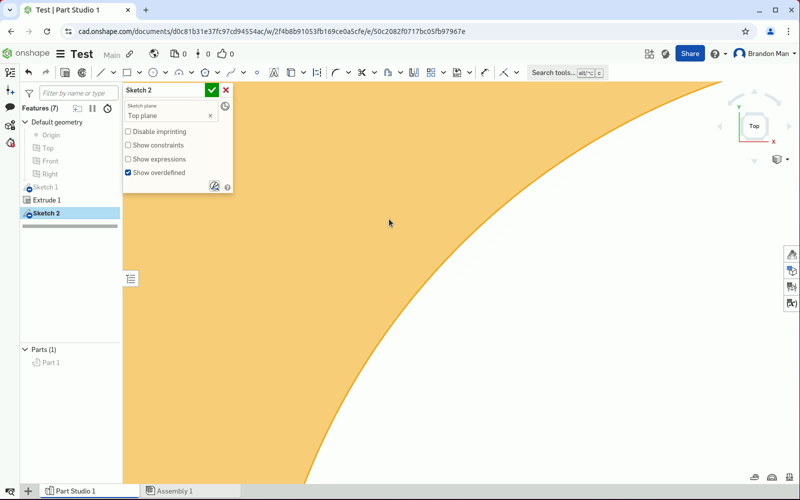
scroll(-6)
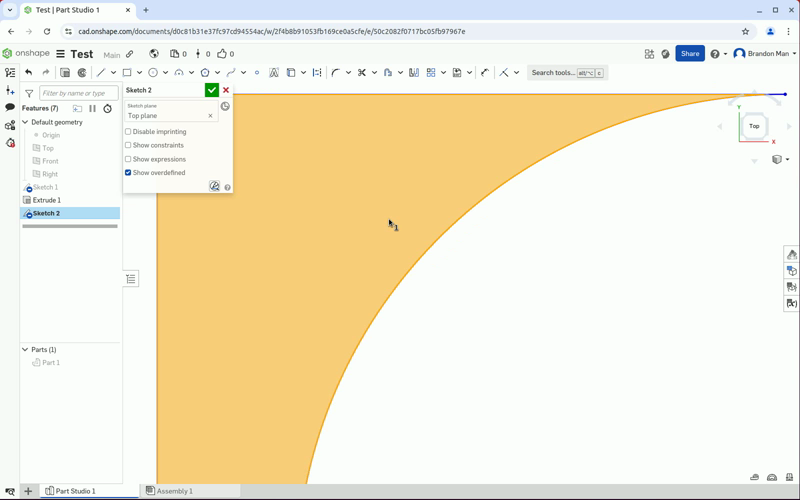
scroll(-6)
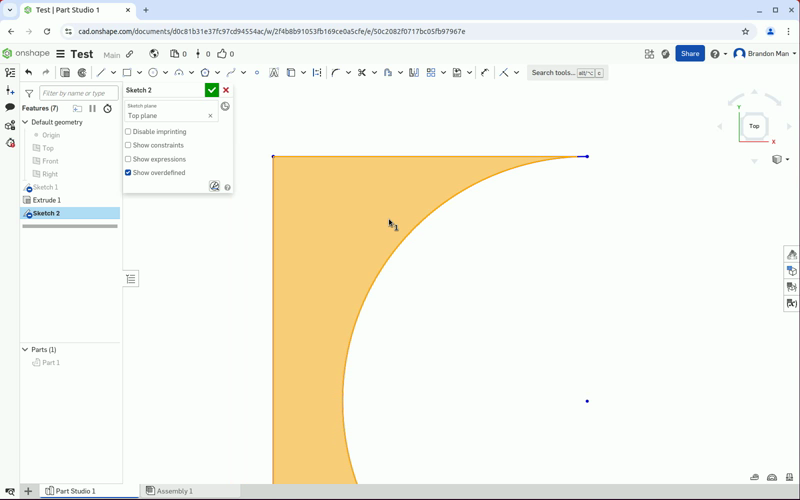
scroll(-6)
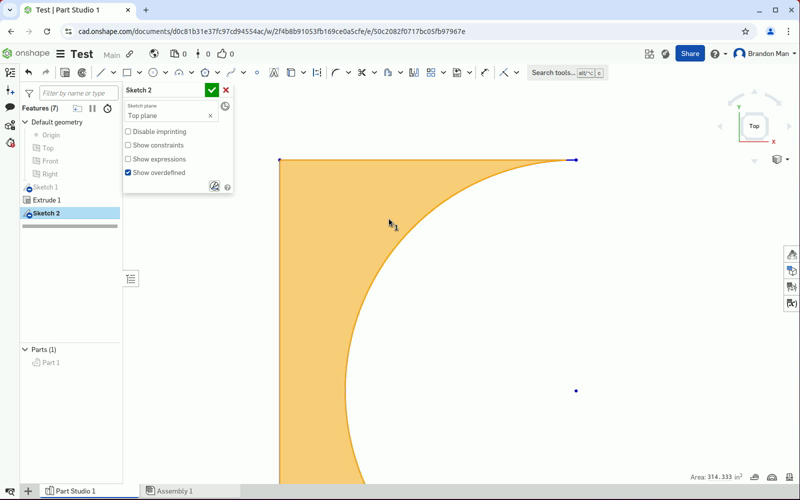
scroll(-6)
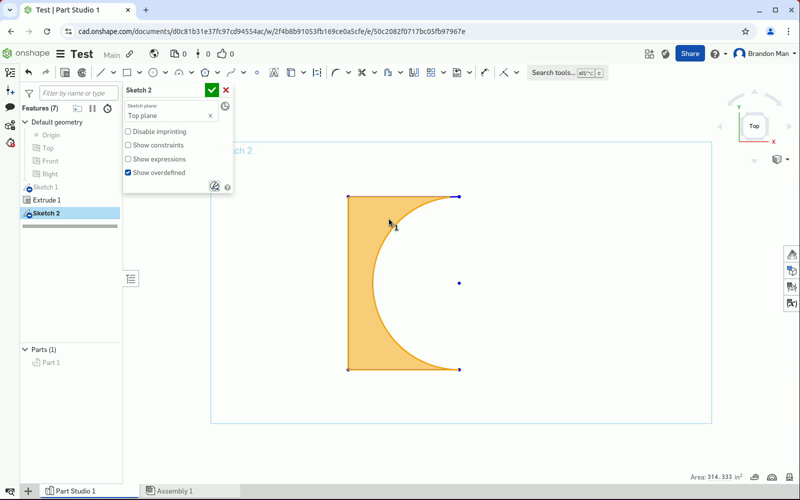
mouse_move(73, 352)
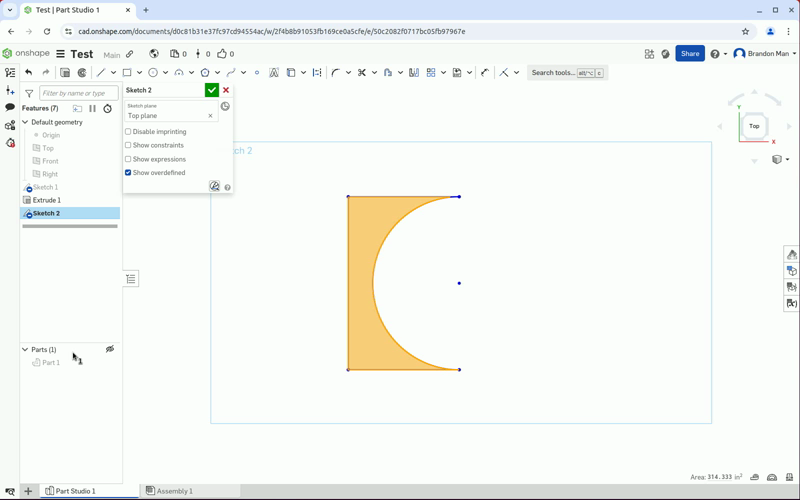
key(shift+y)
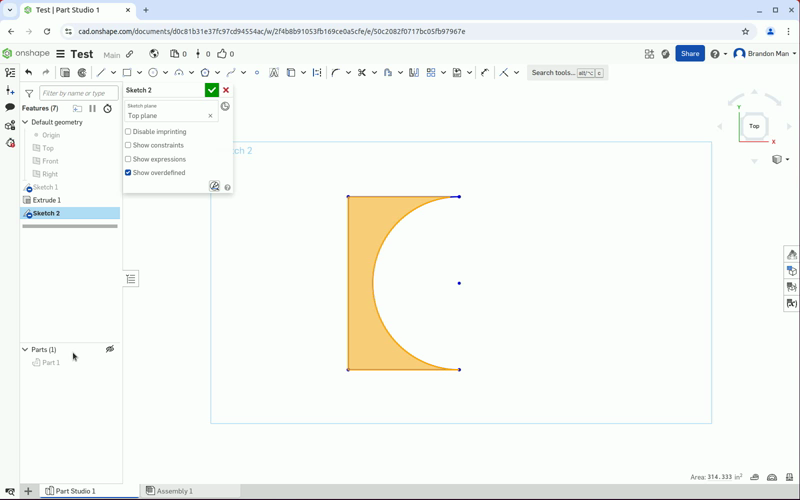
key(shift+e)
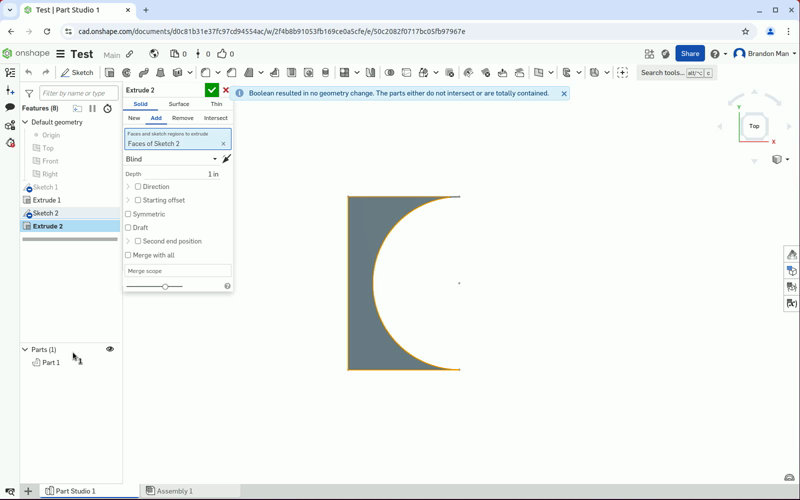
mouse_move(143, 106)
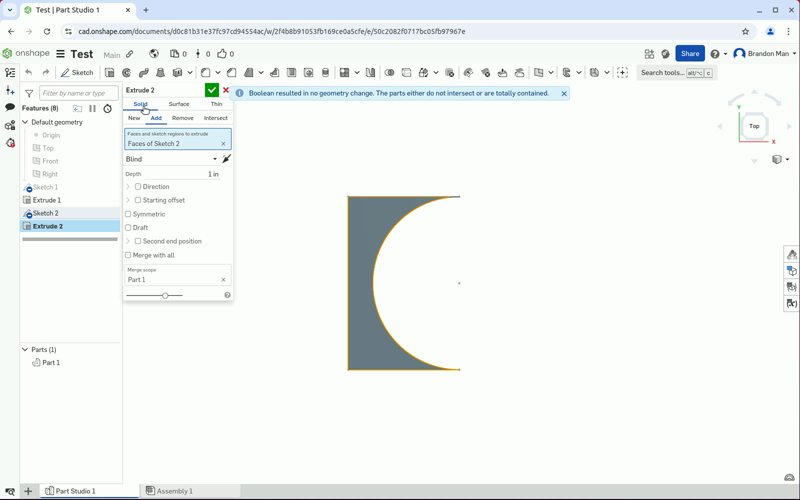
click(143, 106)
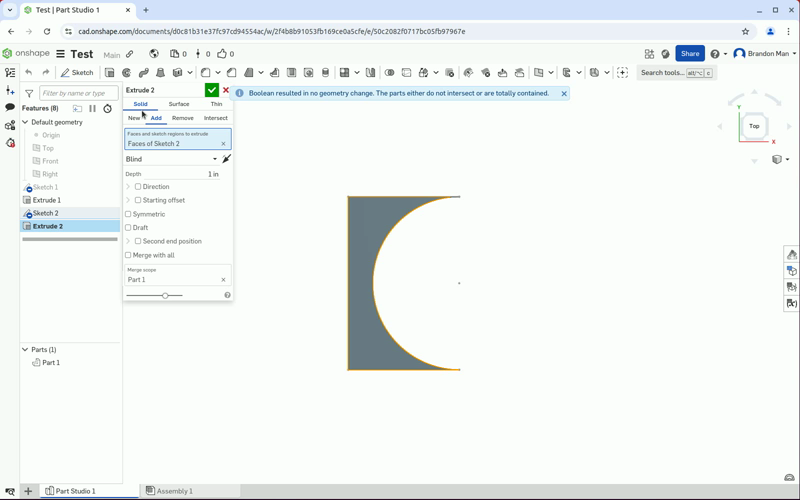
mouse_move(137, 120)
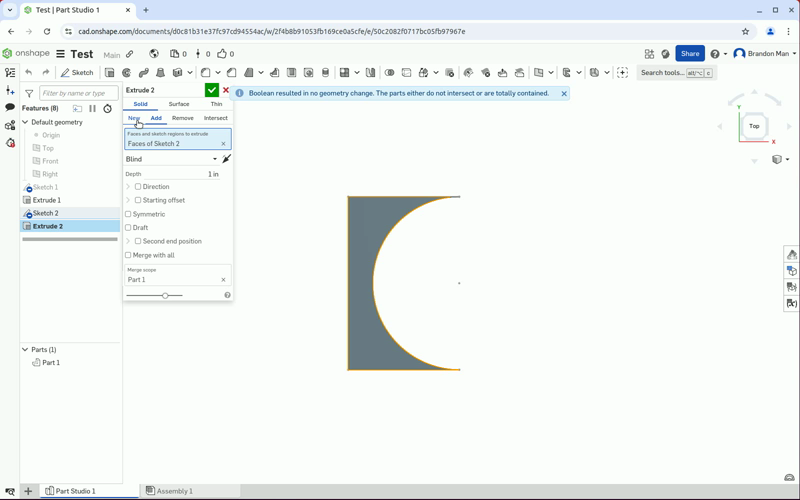
click(137, 120)
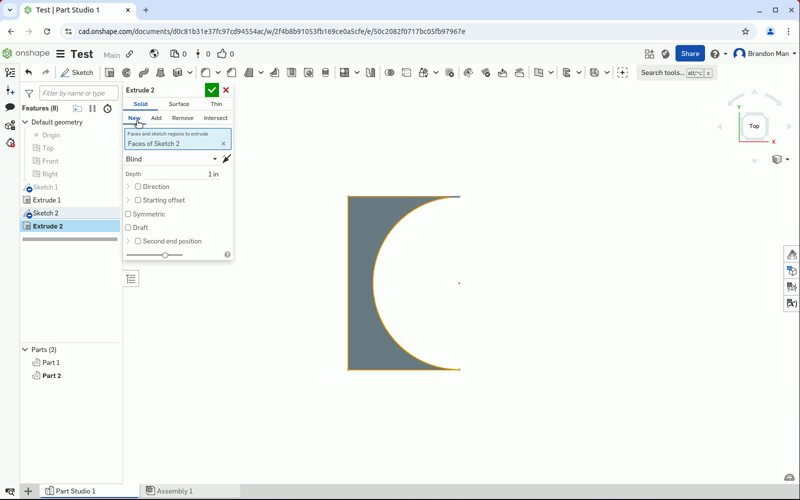
key(tab, 4)
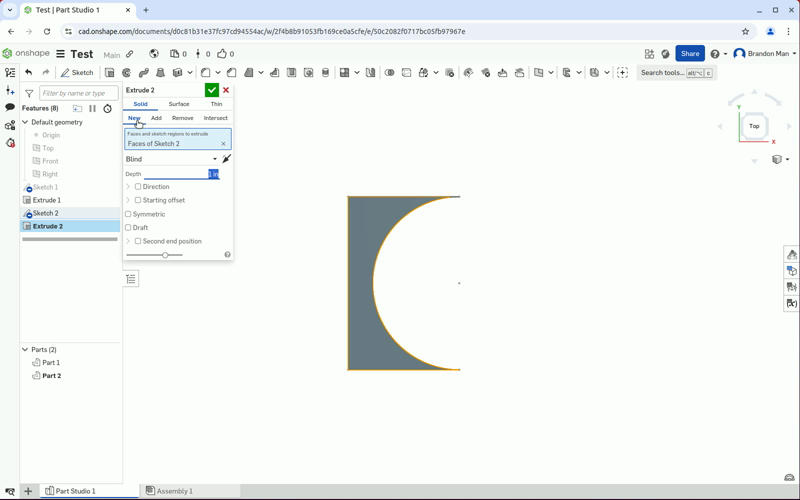
text(2.889)
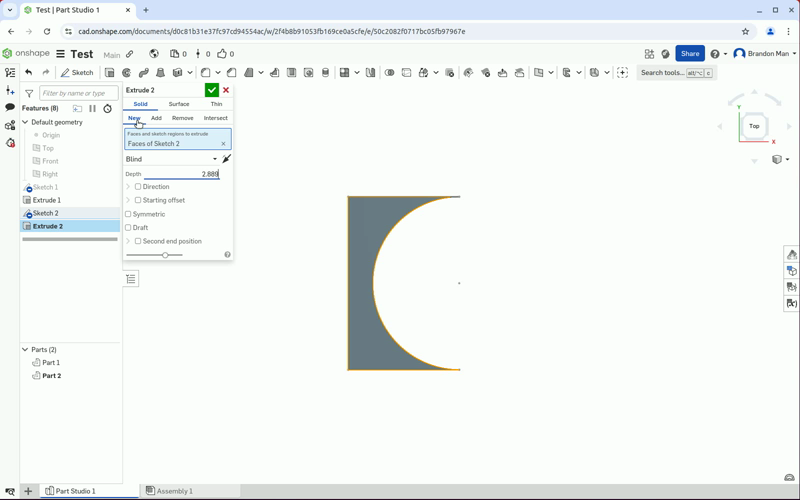
key(enter)
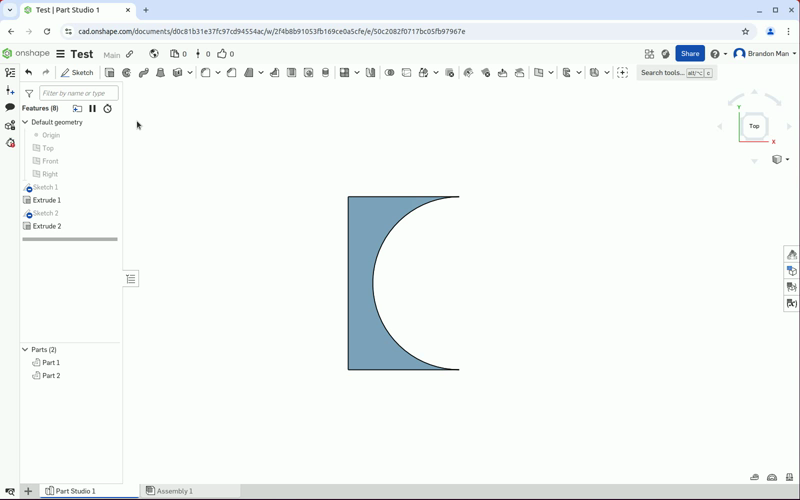
key(shift+h)
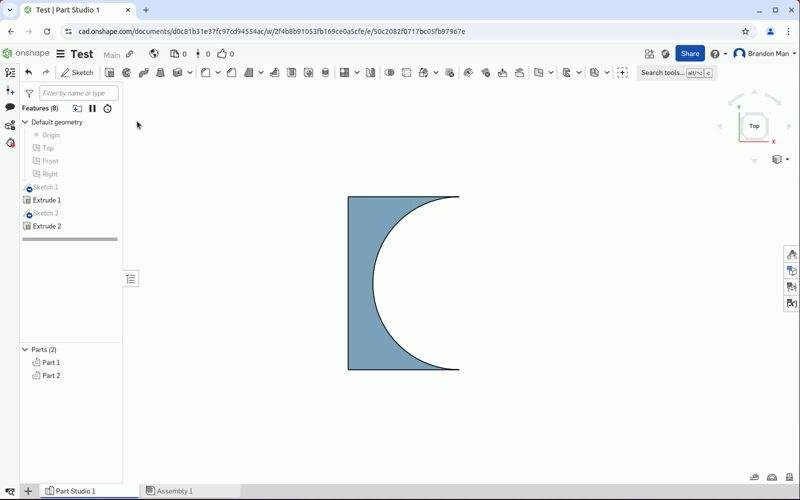
key(shift+h)
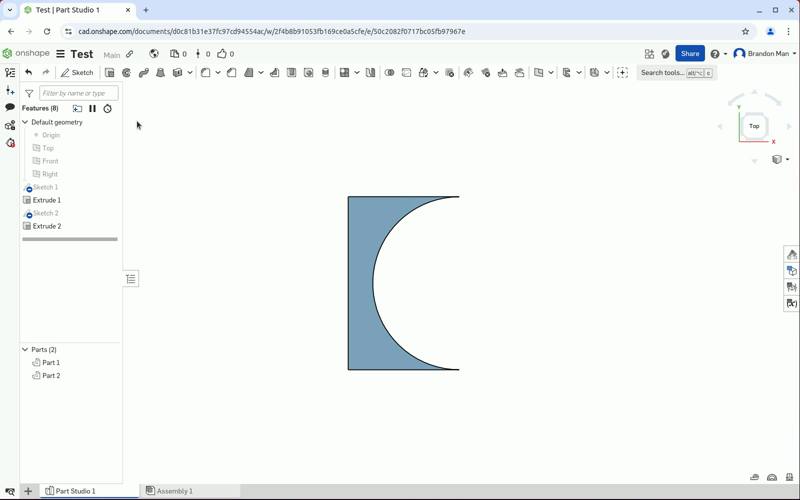
mouse_move(73, 189)
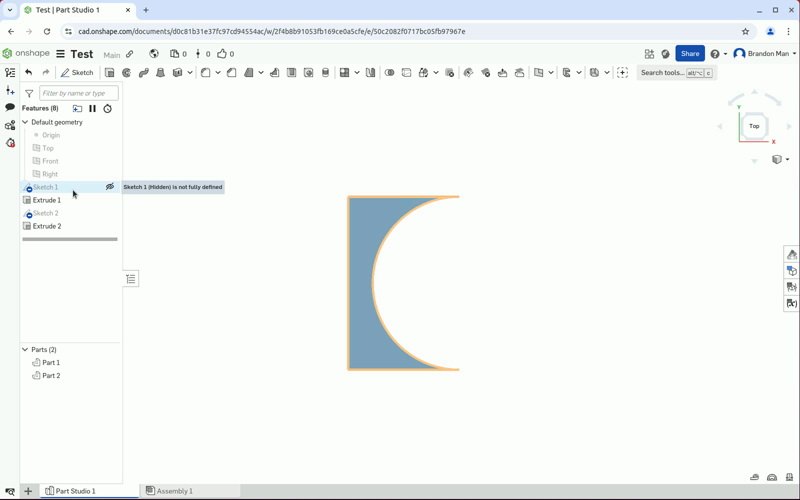
click(73, 189)
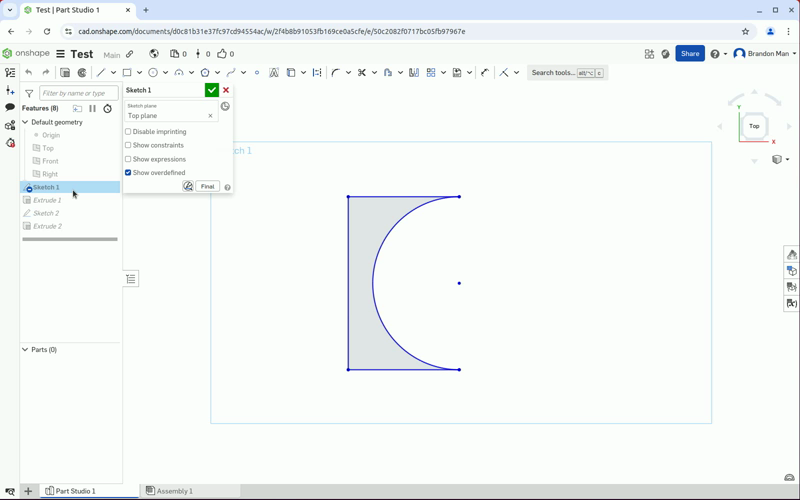
mouse_move(229, 92)
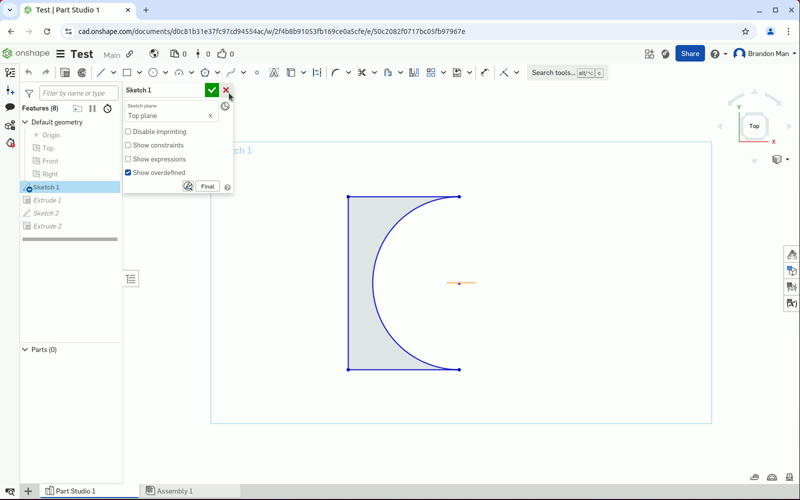
click(229, 92)
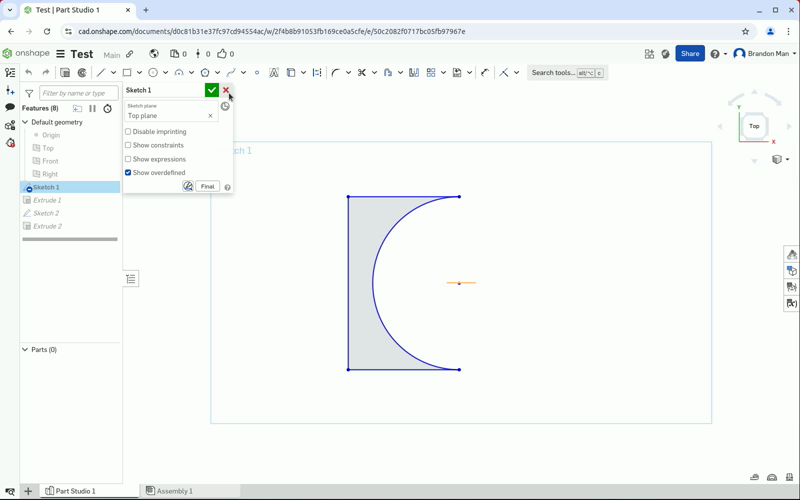
key(shift+s)
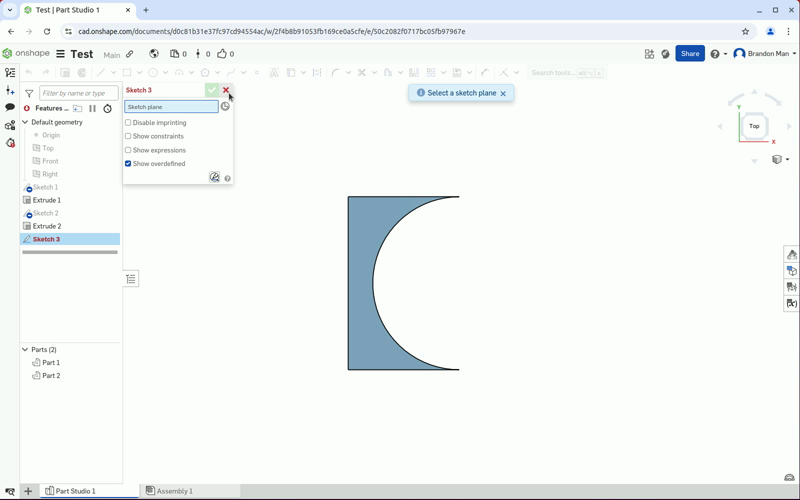
mouse_move(73, 150)
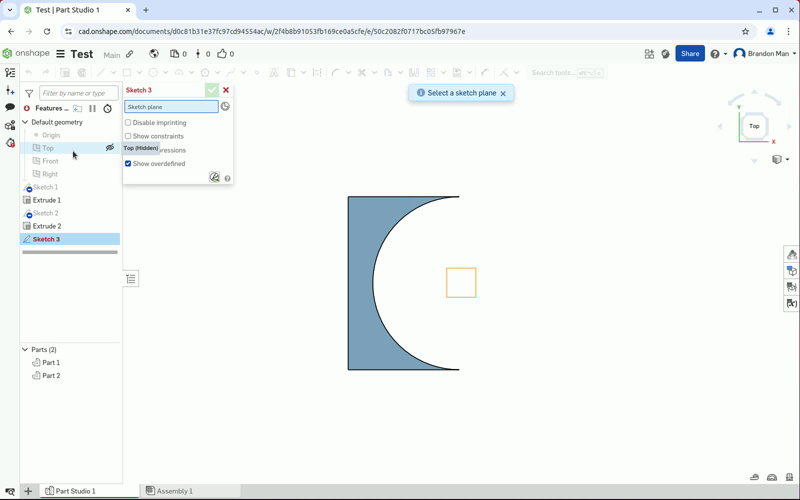
click(73, 150)
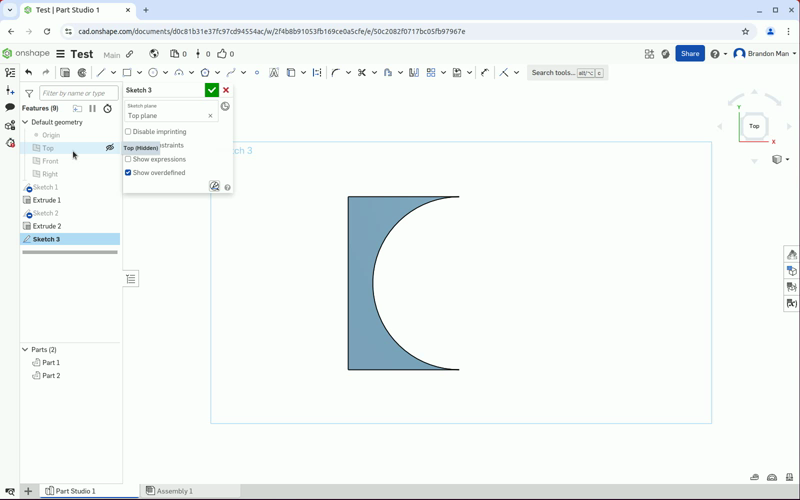
mouse_move(73, 352)
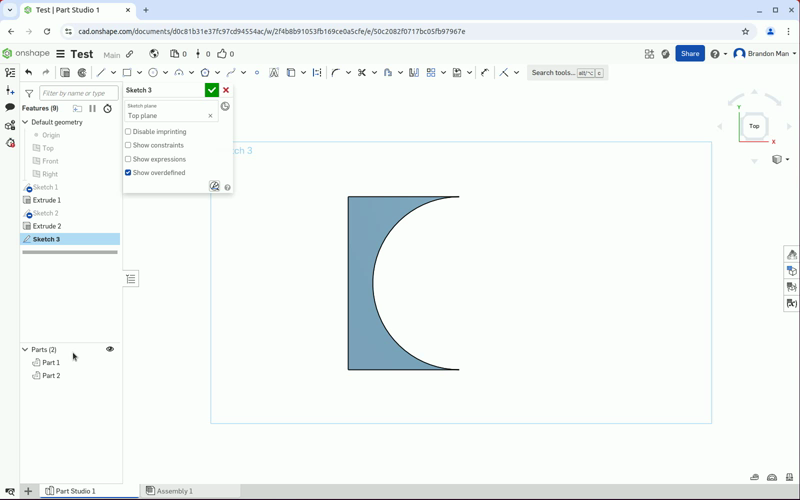
key(y)
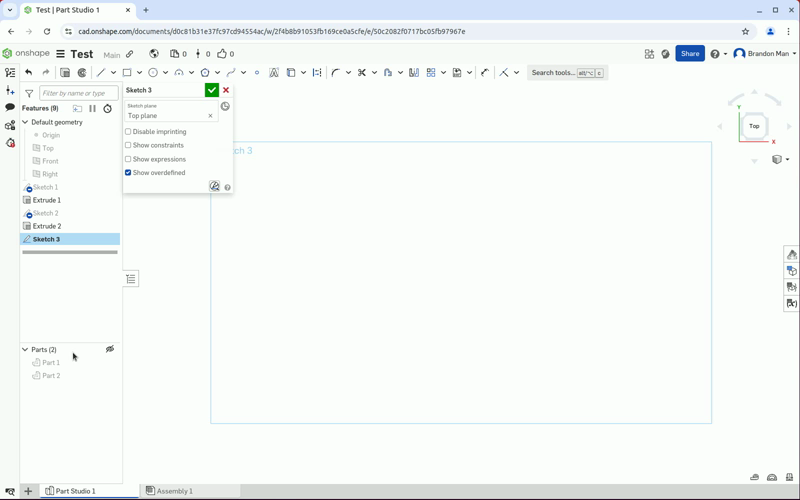
key(c)
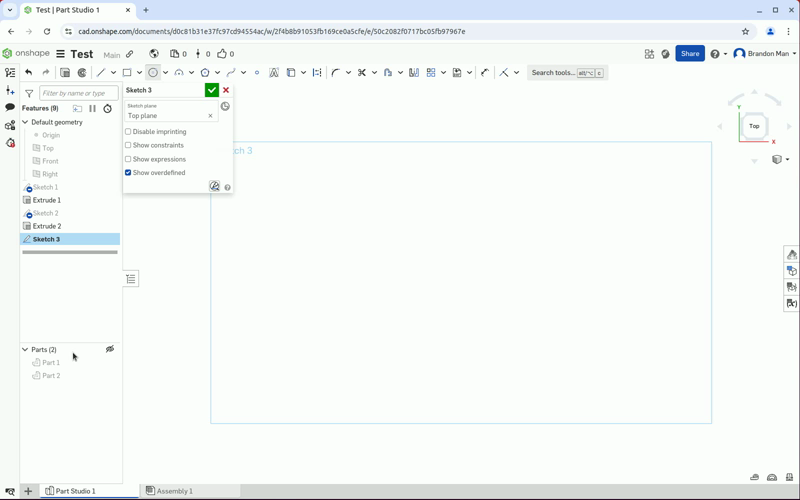
key_down(shift)
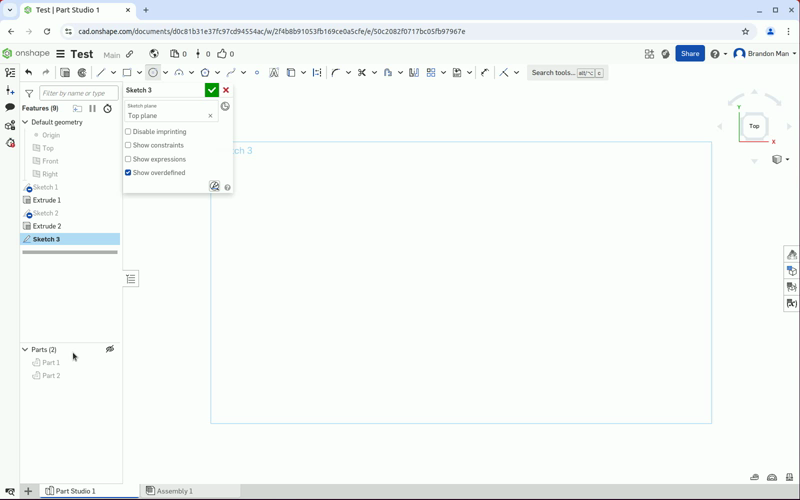
mouse_move(461, 282)
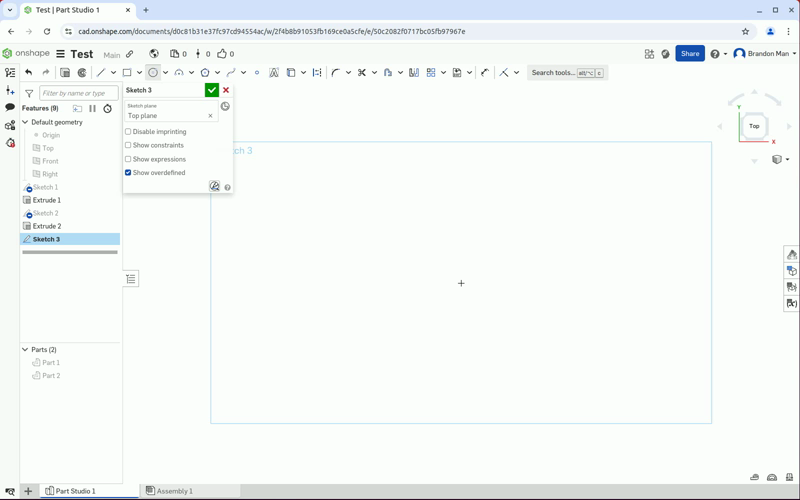
click(461, 282)
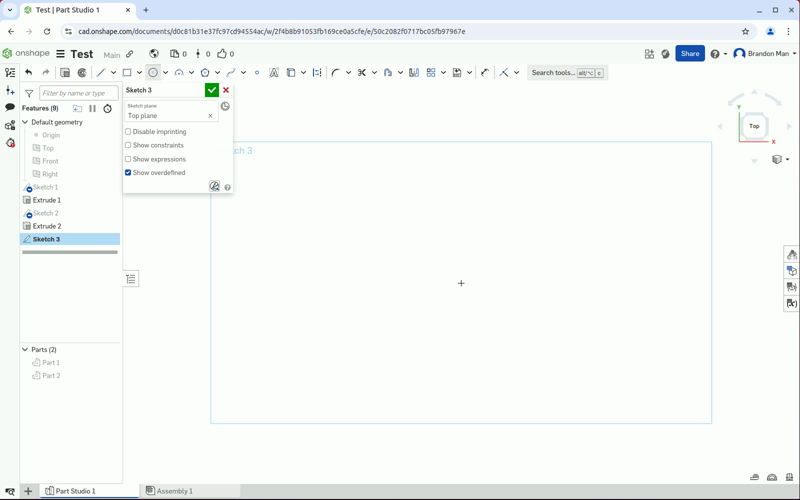
key_up(shift)
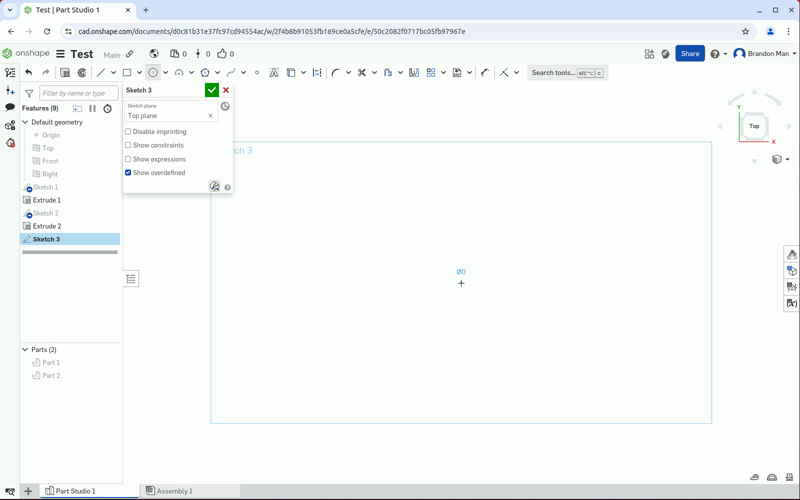
mouse_move(548, 282)
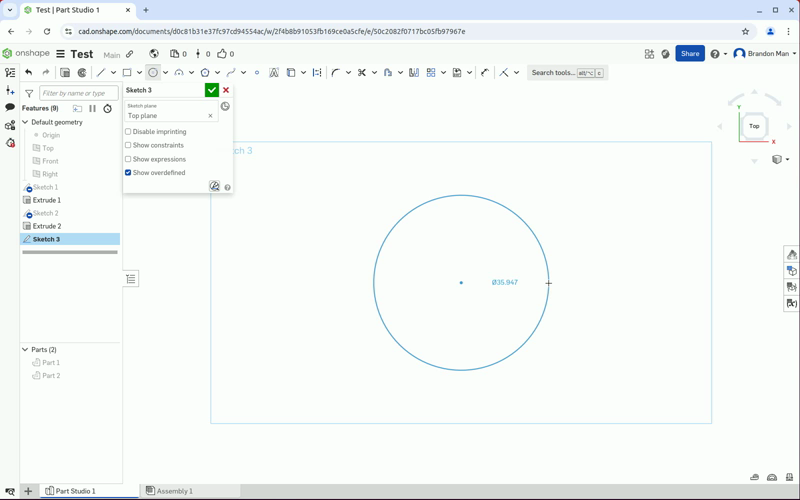
click(548, 282)
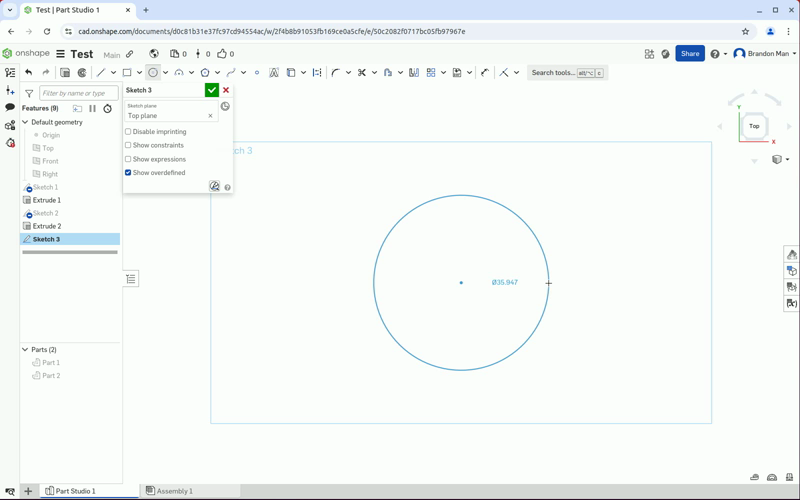
key(esc)
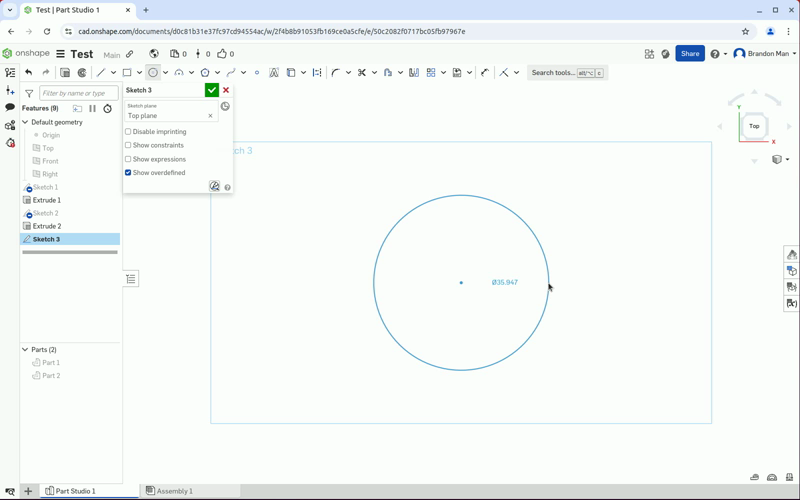
key(c)
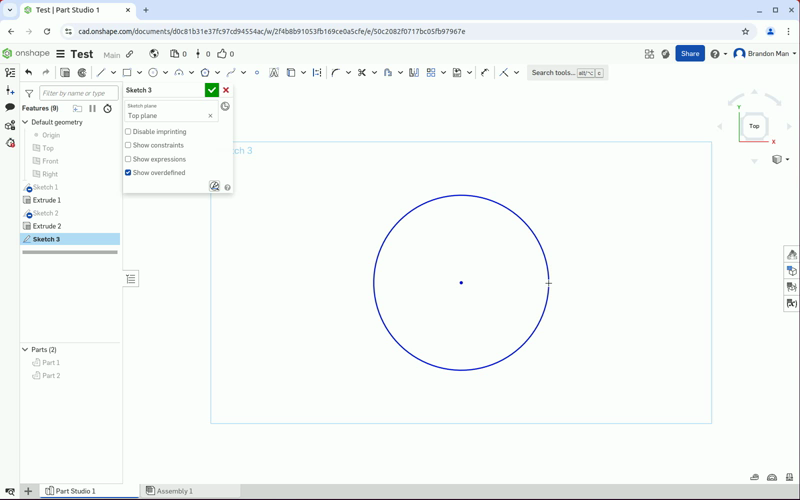
key_down(shift)
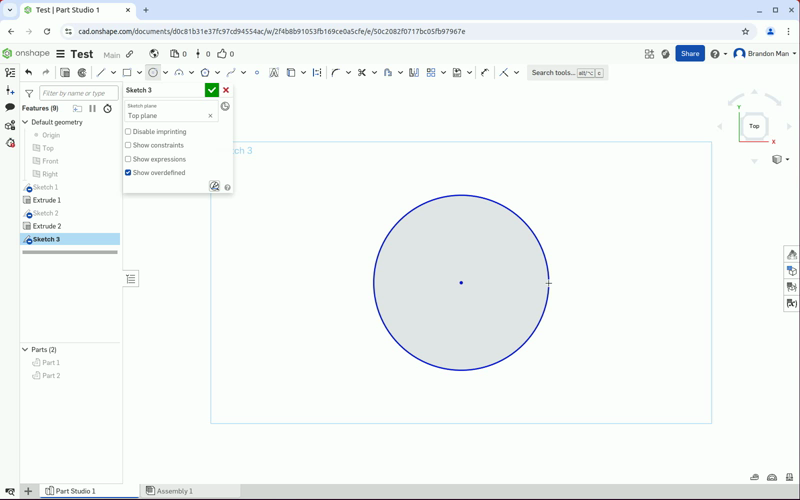
mouse_move(461, 282)
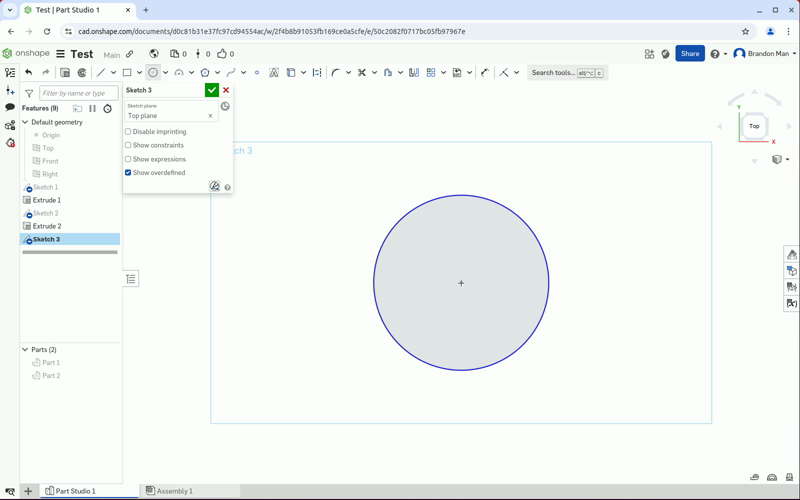
click(461, 282)
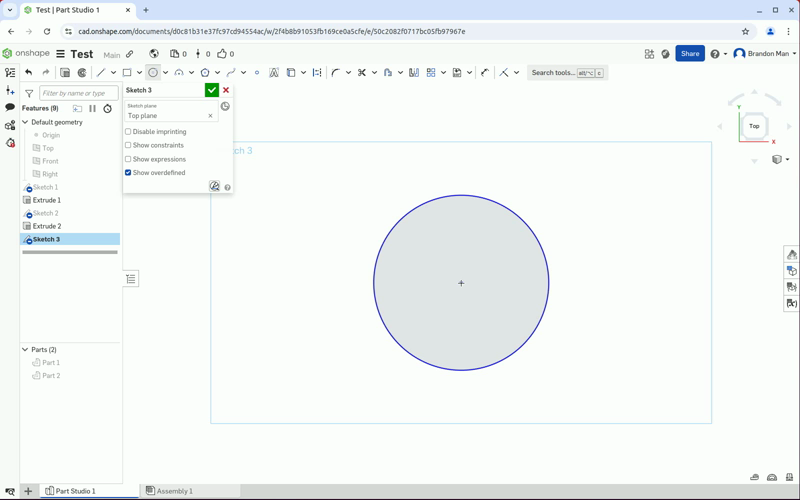
key_up(shift)
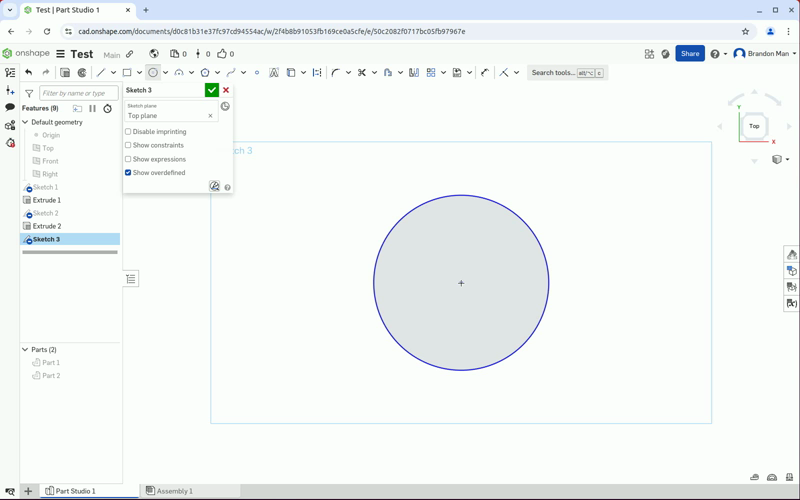
mouse_move(528, 282)
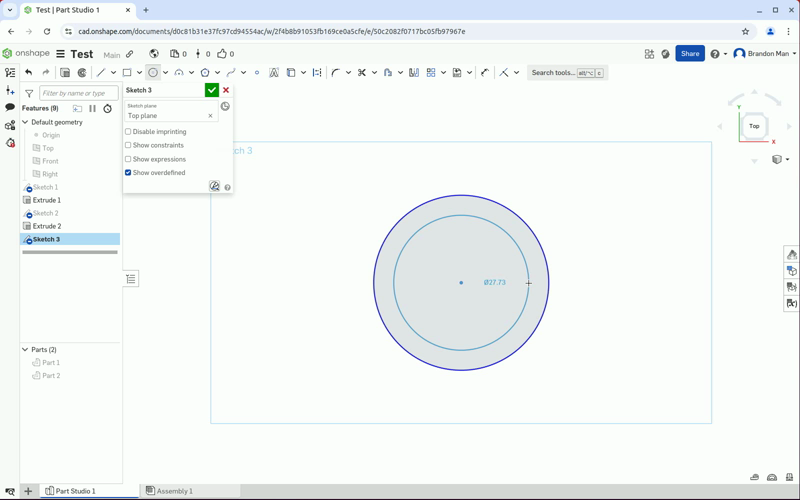
click(528, 282)
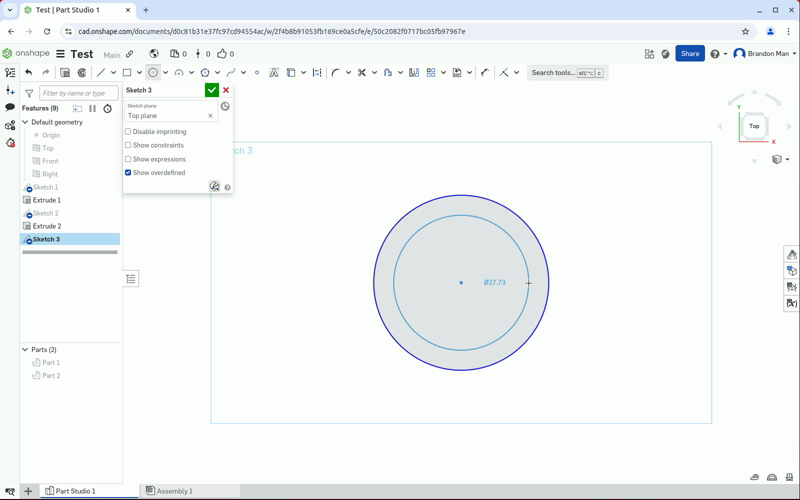
key(esc)
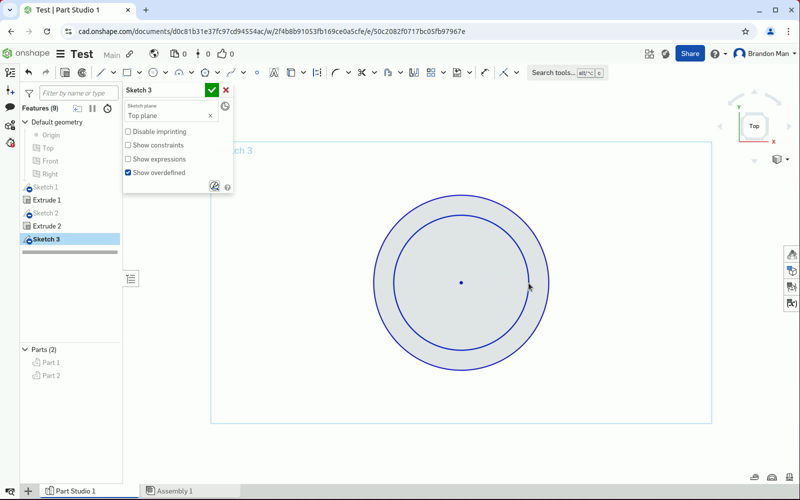
mouse_move(430, 352)
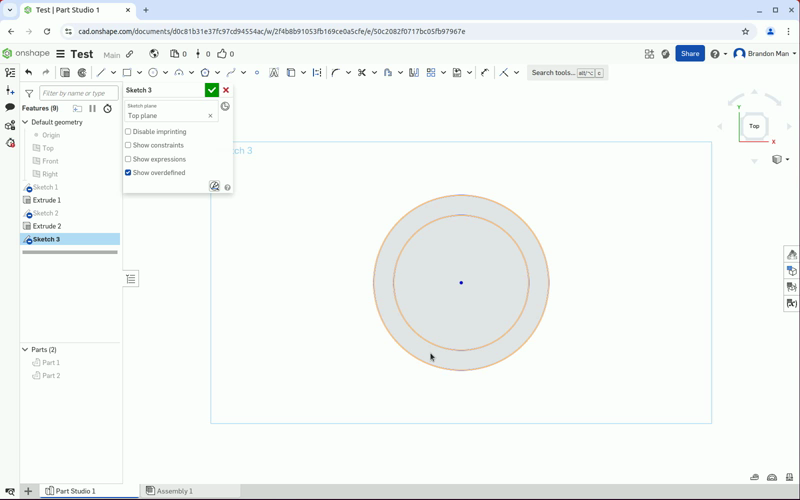
click(430, 352)
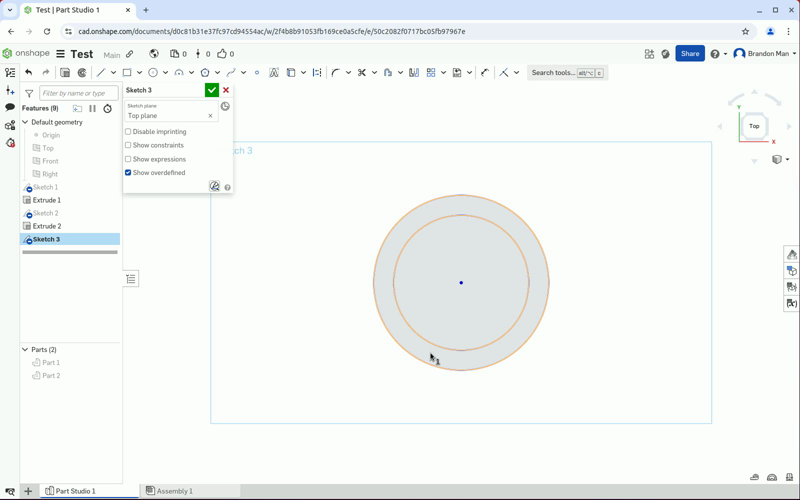
mouse_move(73, 352)
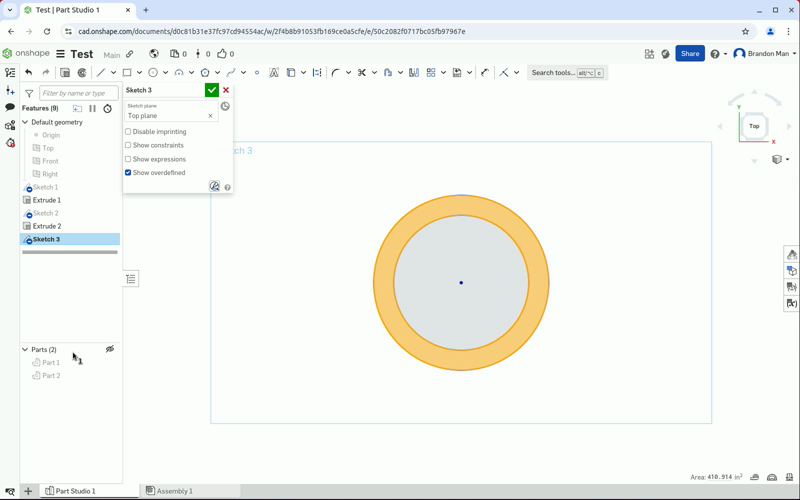
key(shift+y)
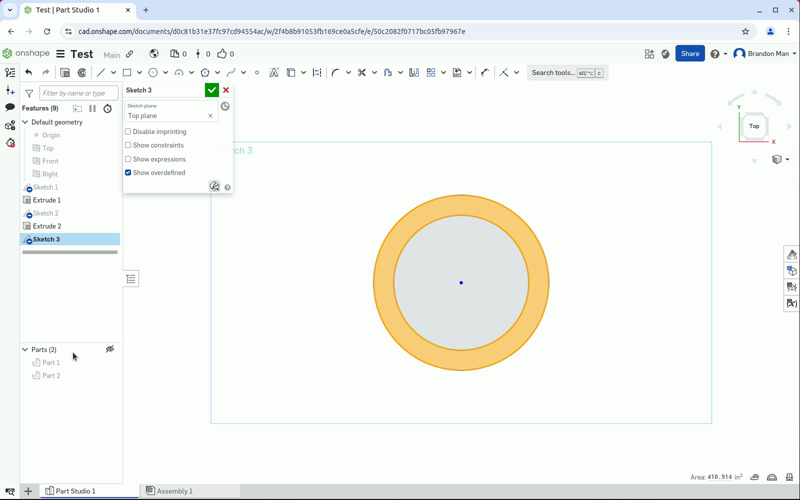
key(shift+e)
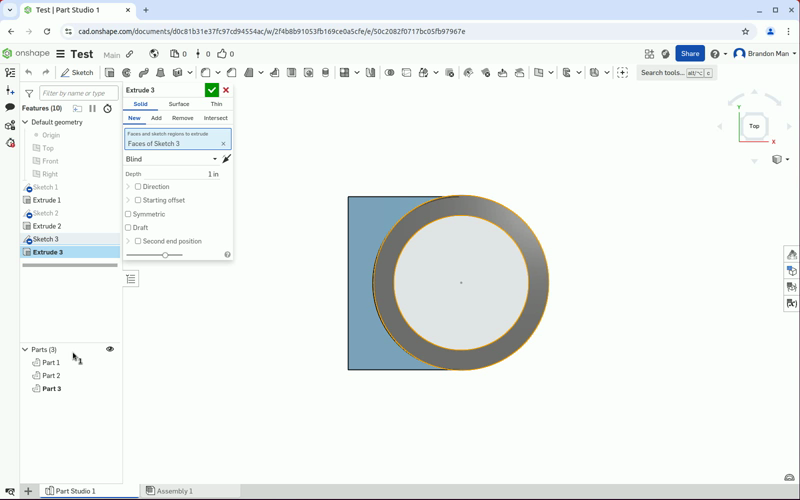
mouse_move(143, 106)
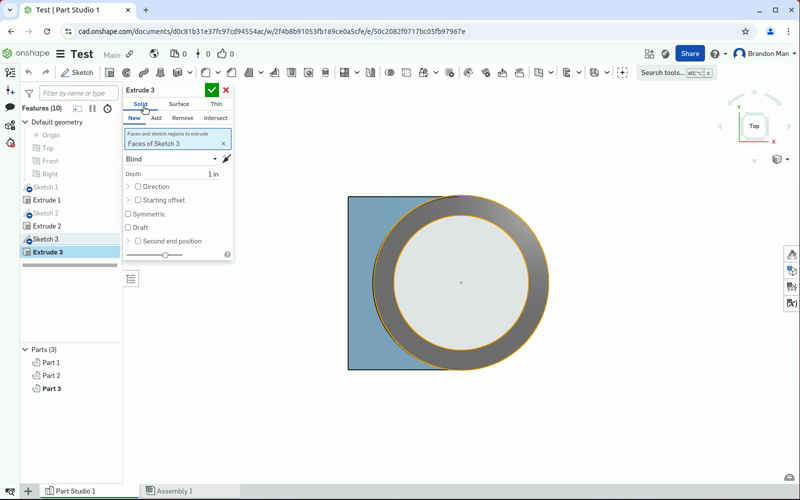
click(143, 106)
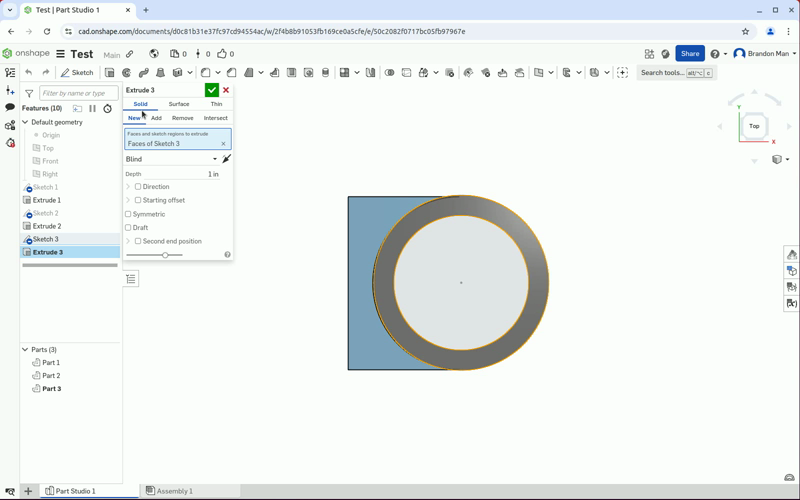
mouse_move(137, 120)
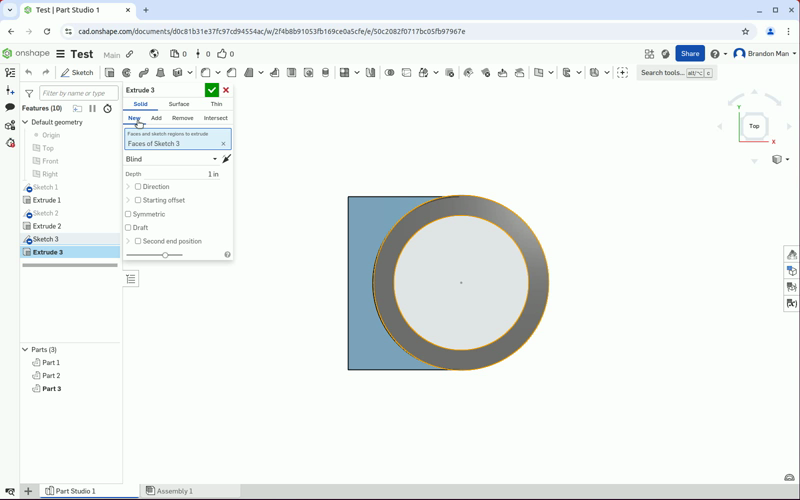
click(137, 120)
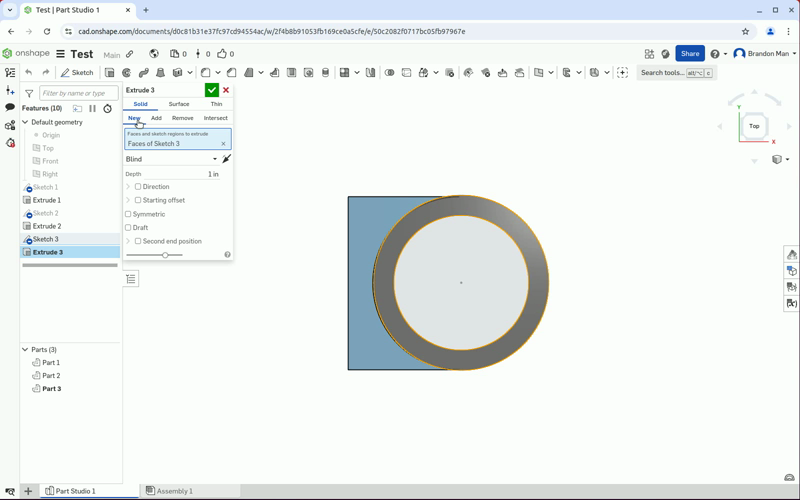
key(tab, 4)
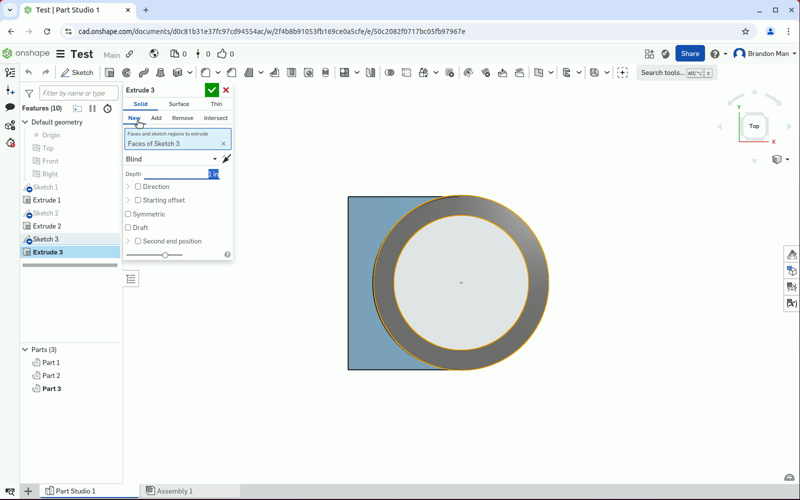
text(2.889)
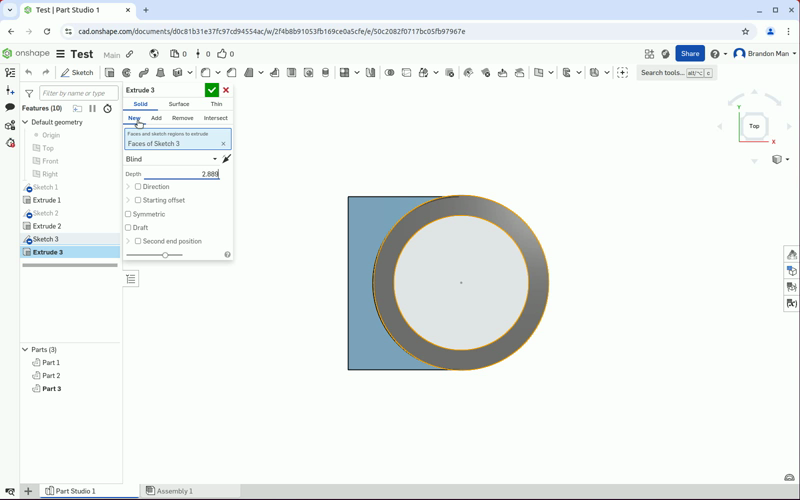
key(enter)
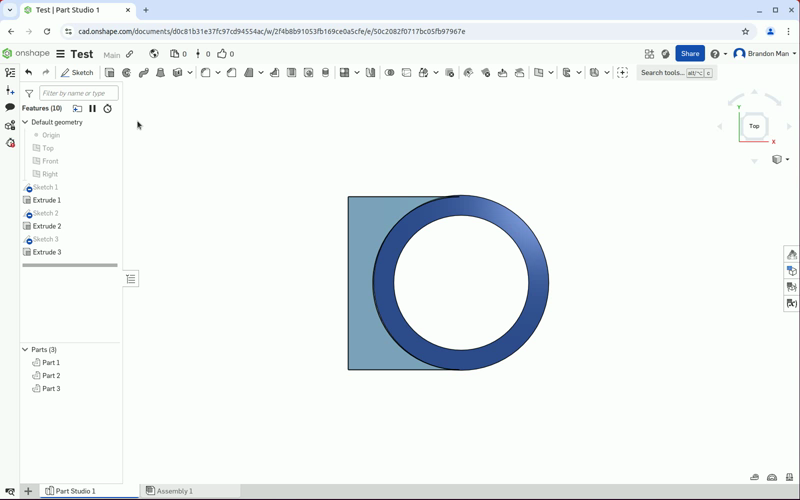
key(shift+h)
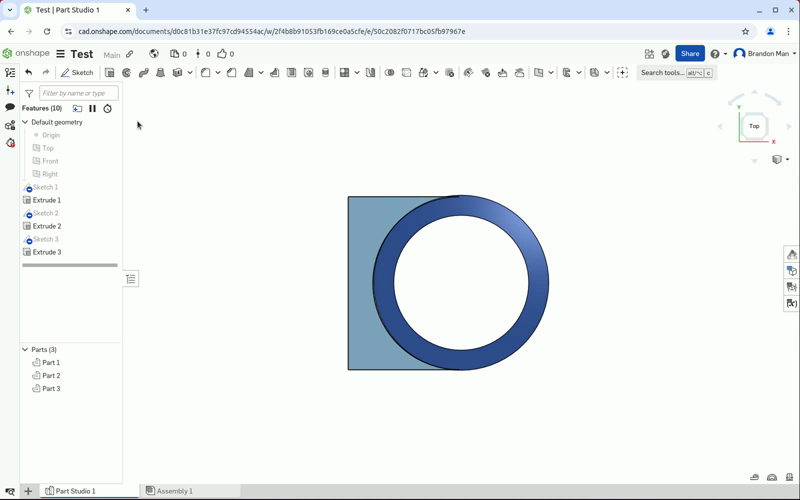
key(shift+h)
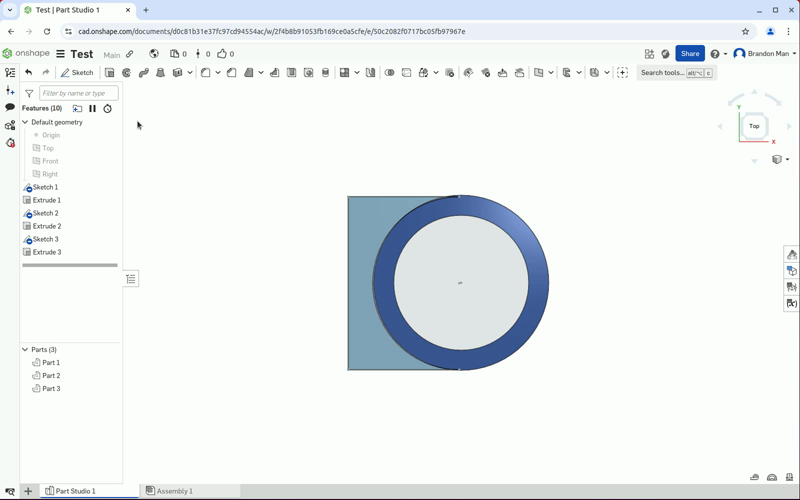
key(shift+7)
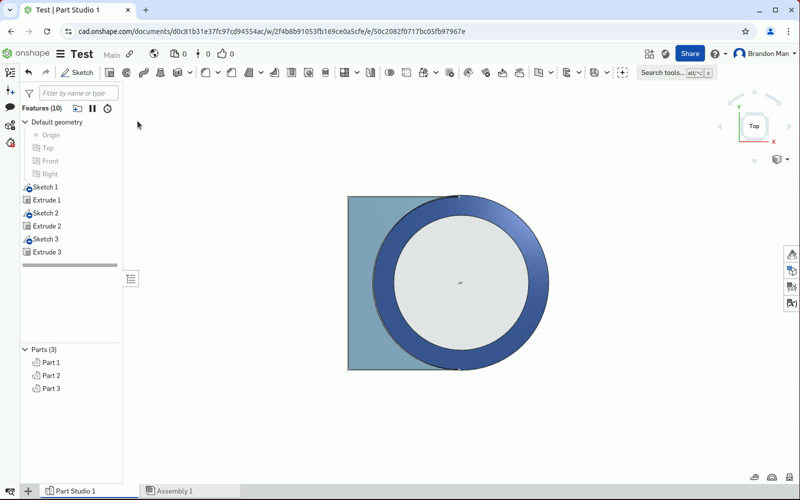
key(up, 3)
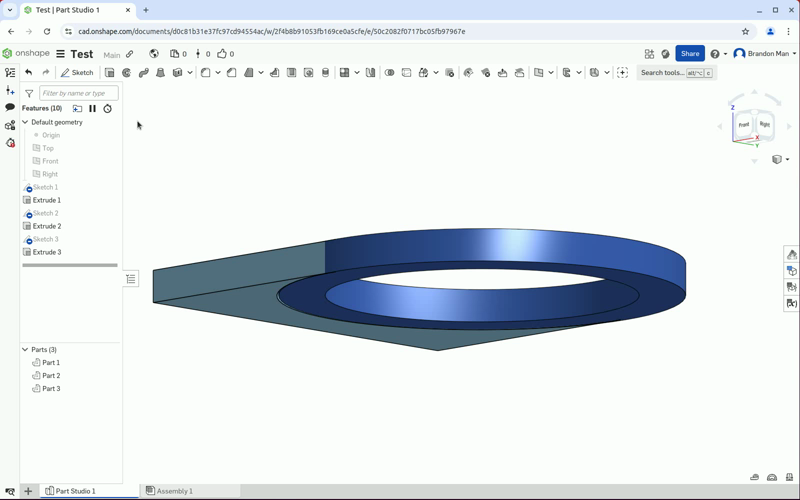
key(left, 3)
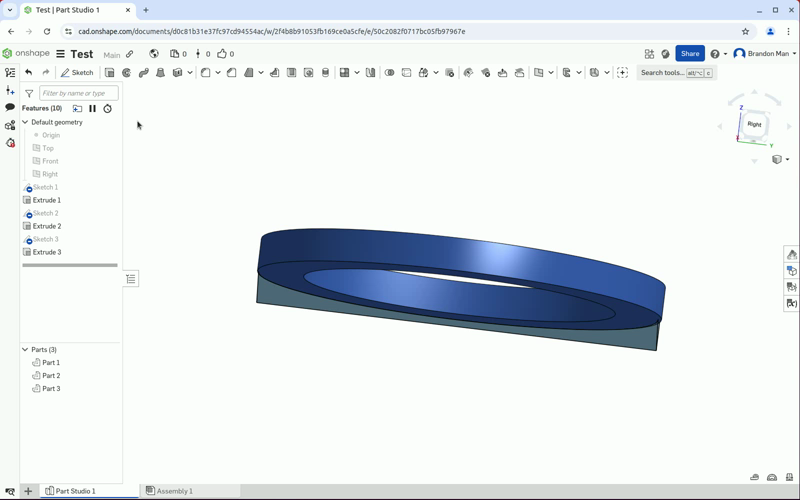
key(right, 3)
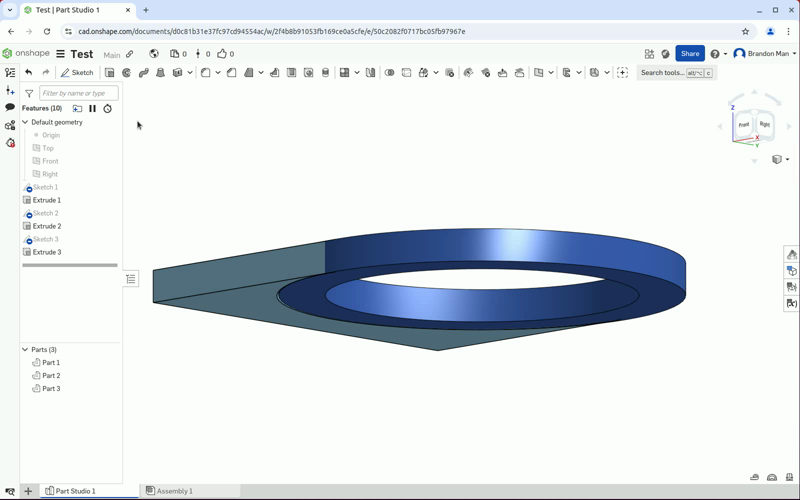
key(down, 3)
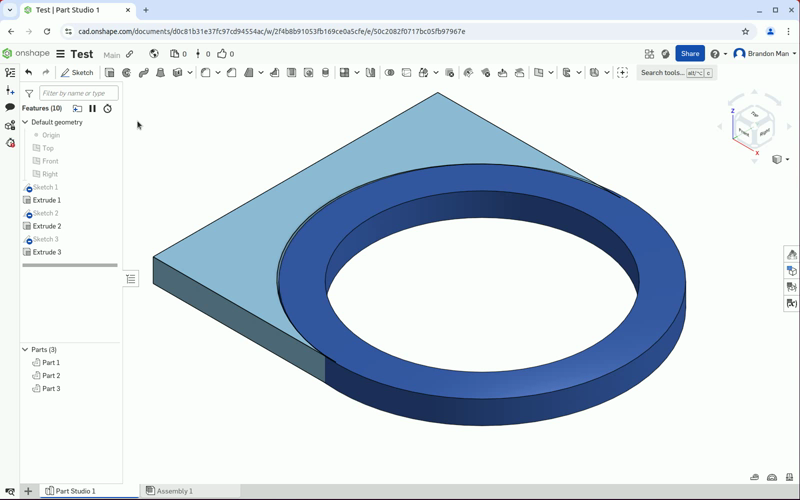
mouse_move(73, 189)
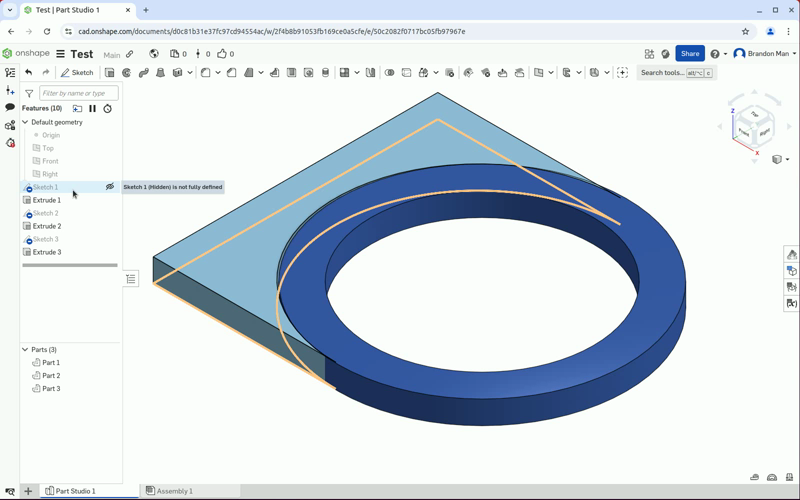
click(73, 189)